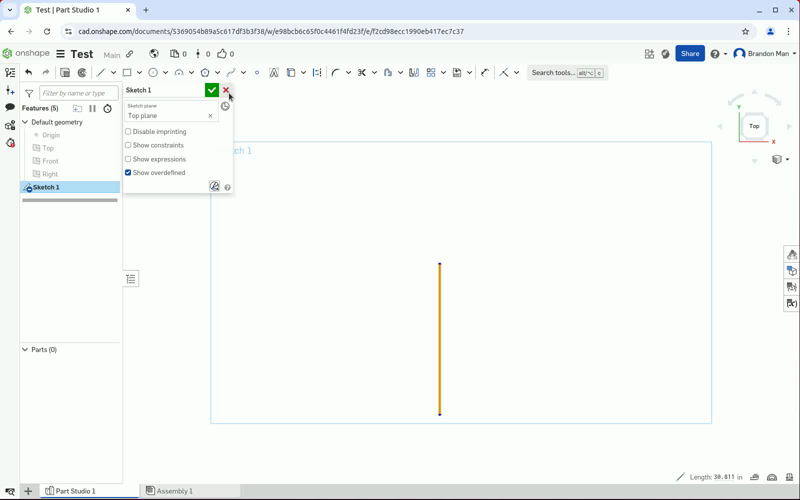
key(shift+h)
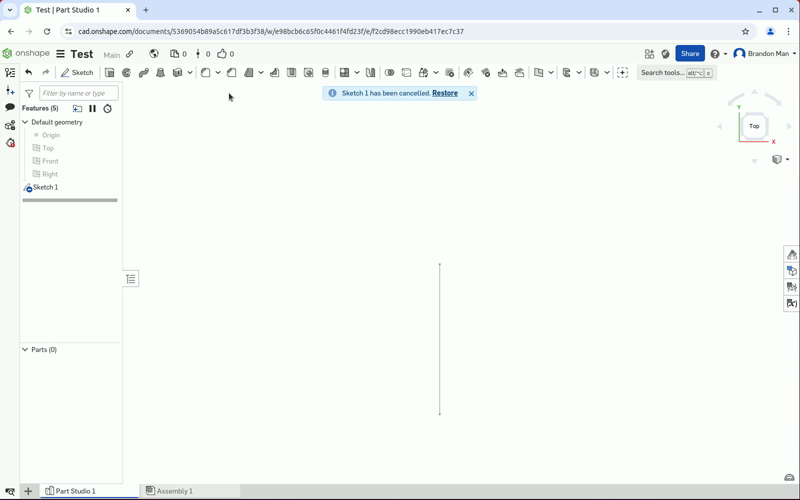
mouse_move(73, 352)
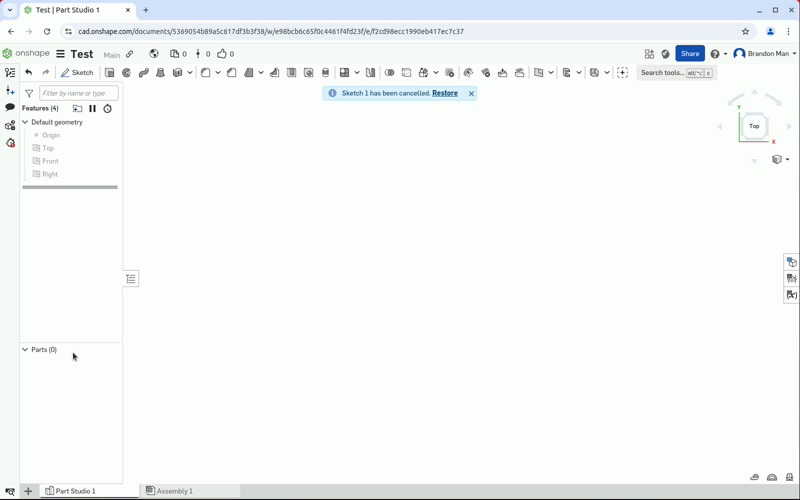
key(y)
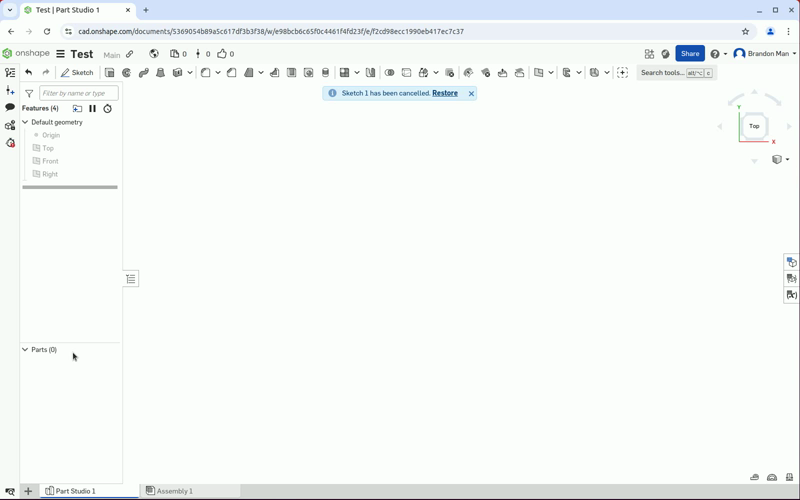
key(shift+p)
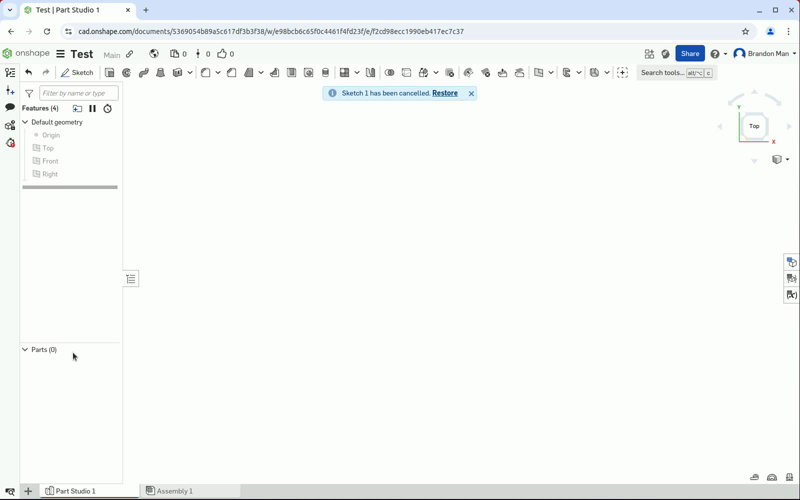
key(space)
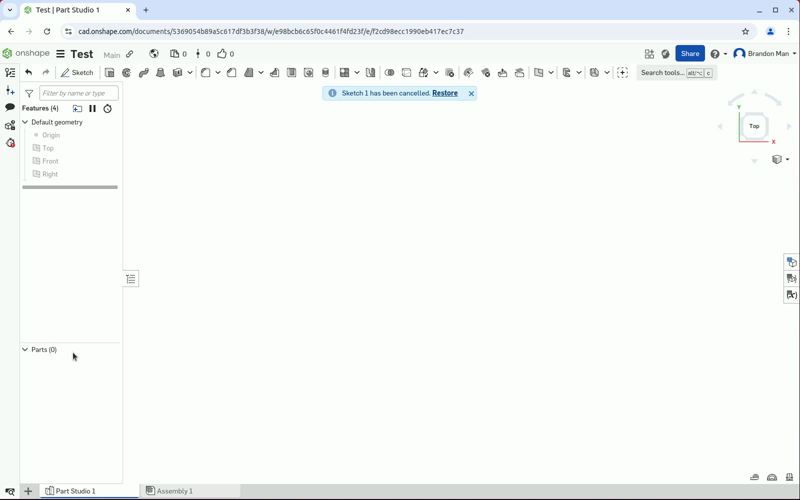
key_down(shift)
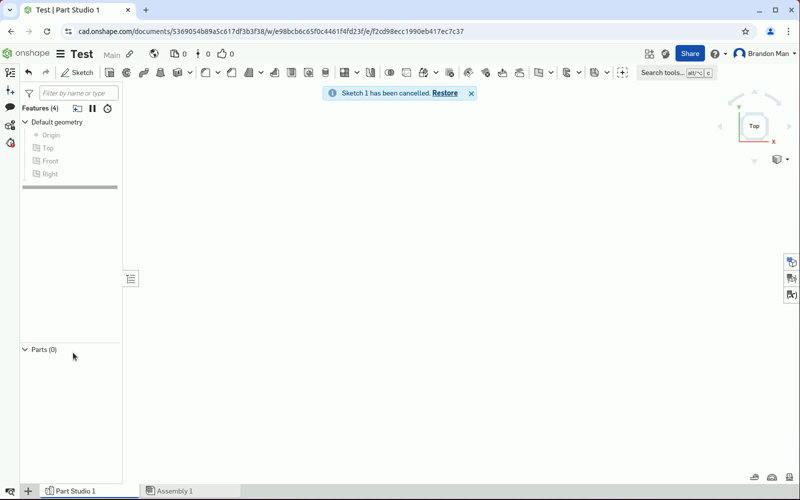
key(up)
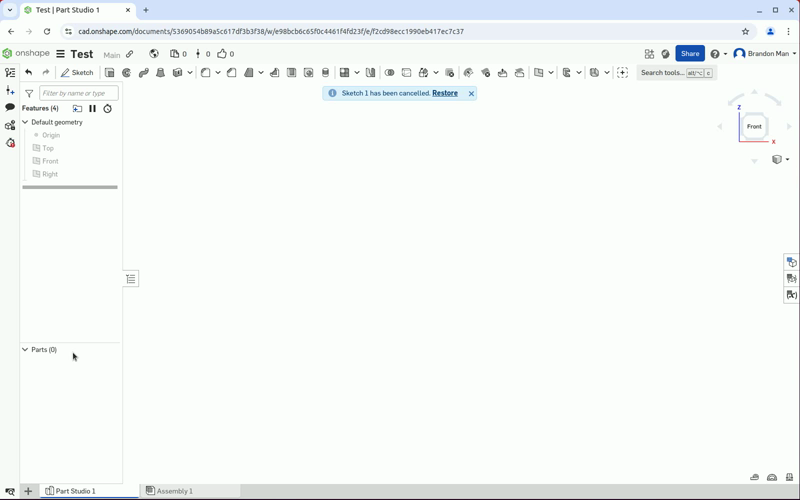
key_up(shift)
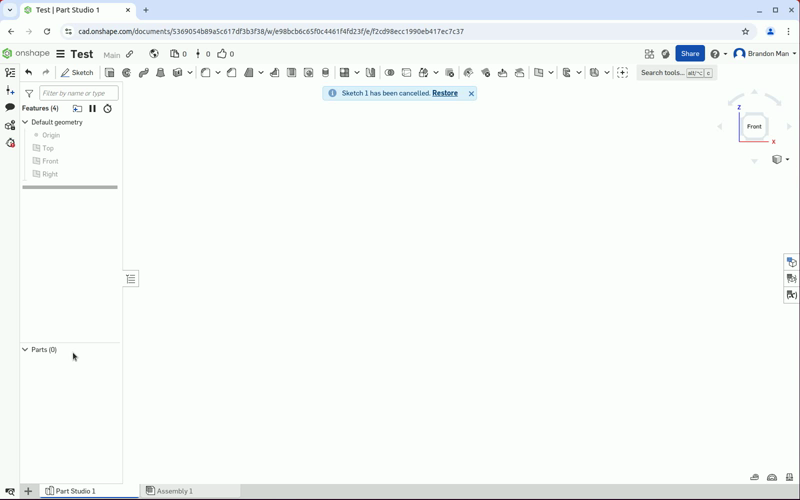
mouse_move(73, 352)
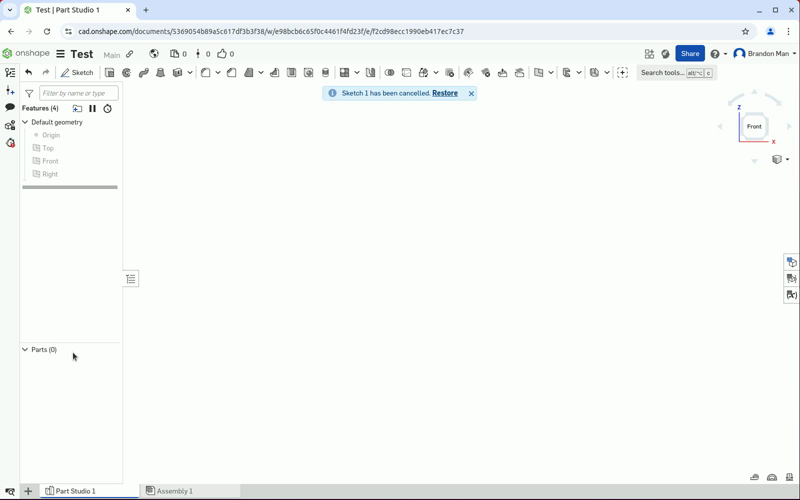
key(shift+y)
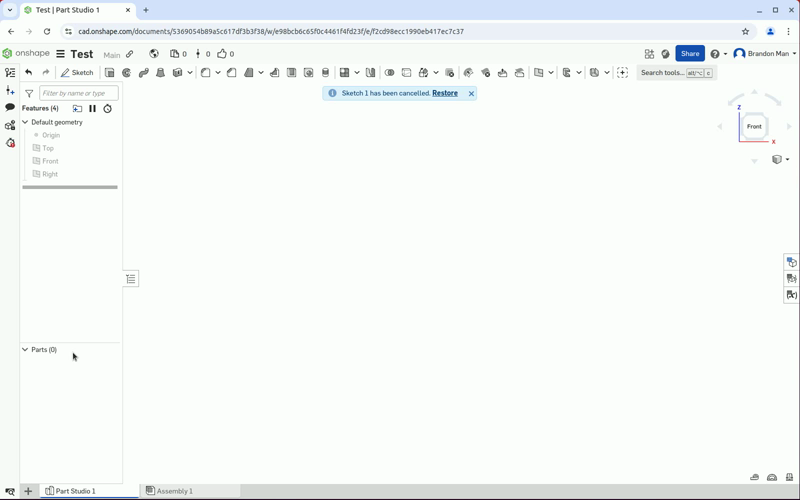
key(shift+s)
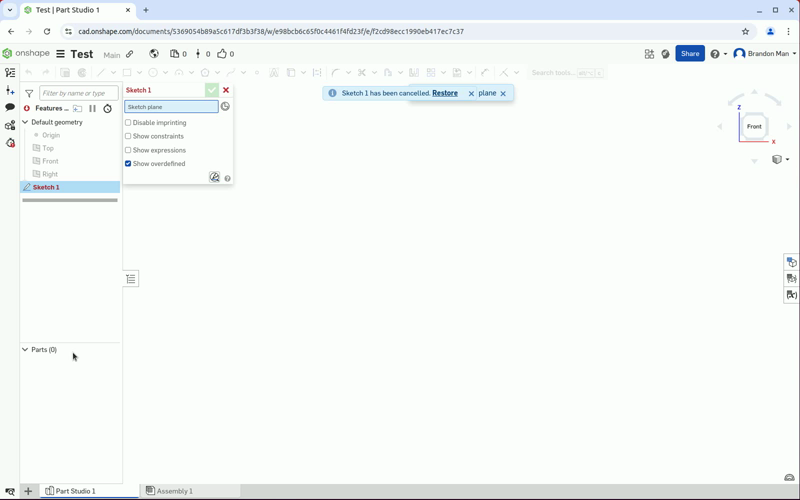
mouse_move(73, 163)
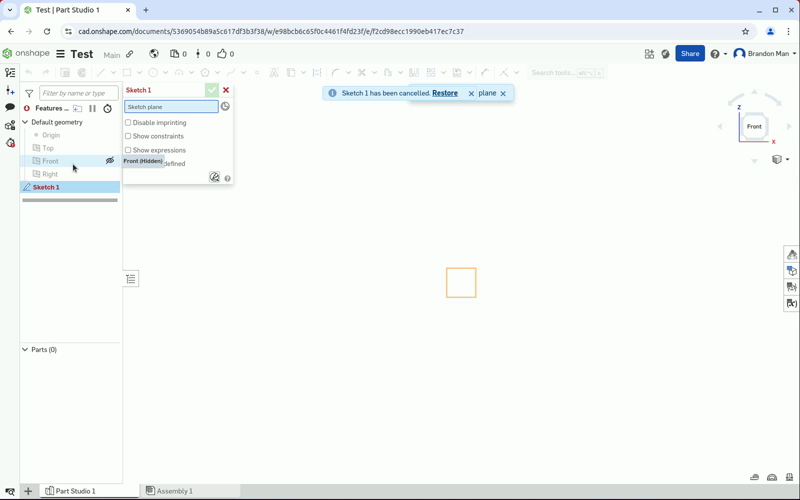
click(73, 163)
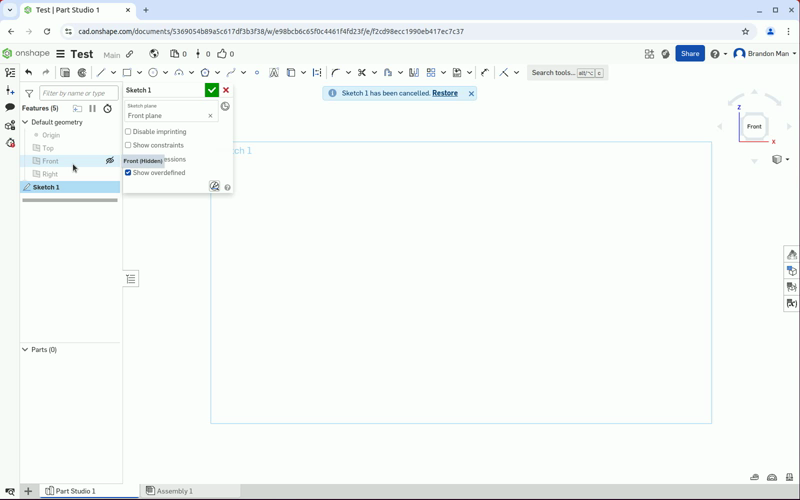
mouse_move(73, 352)
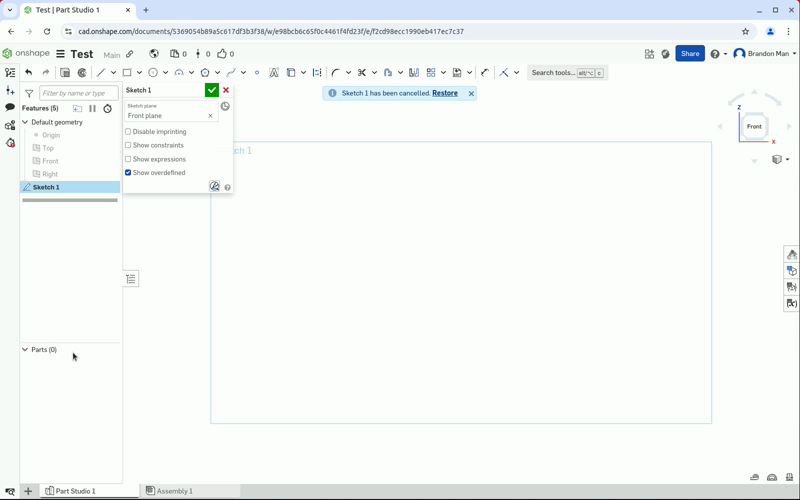
key(y)
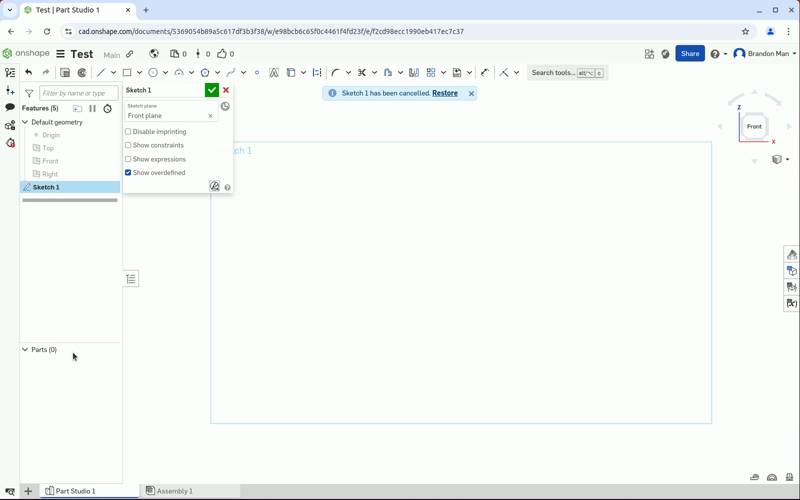
key(c)
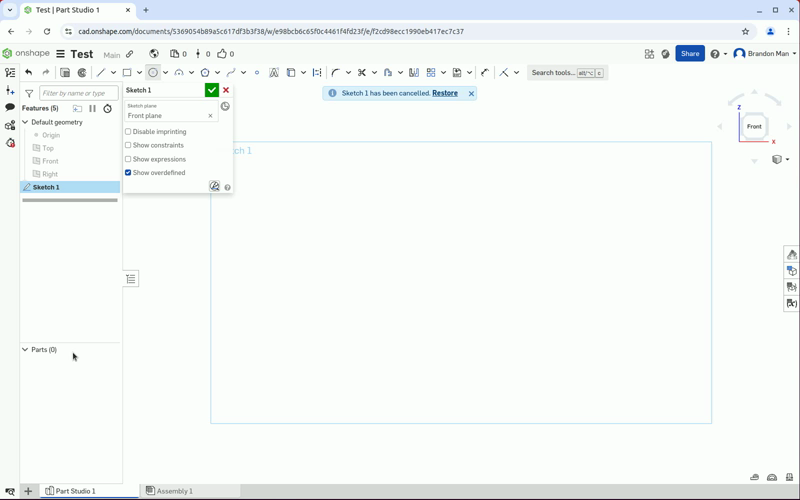
key_down(shift)
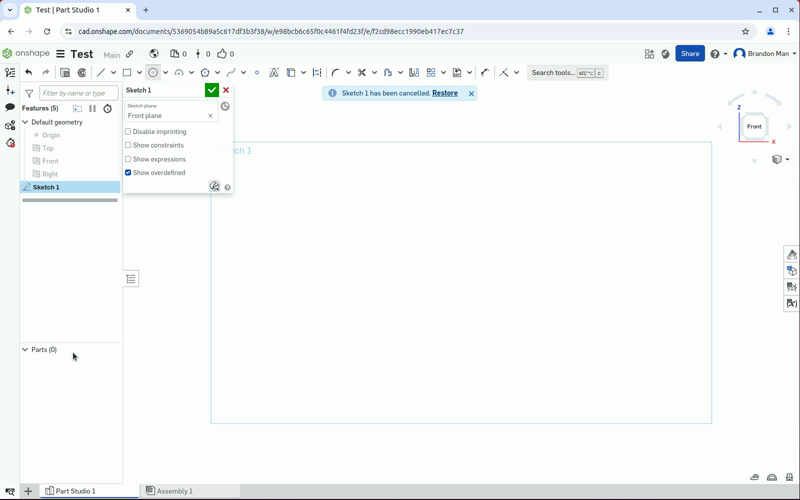
mouse_move(460, 282)
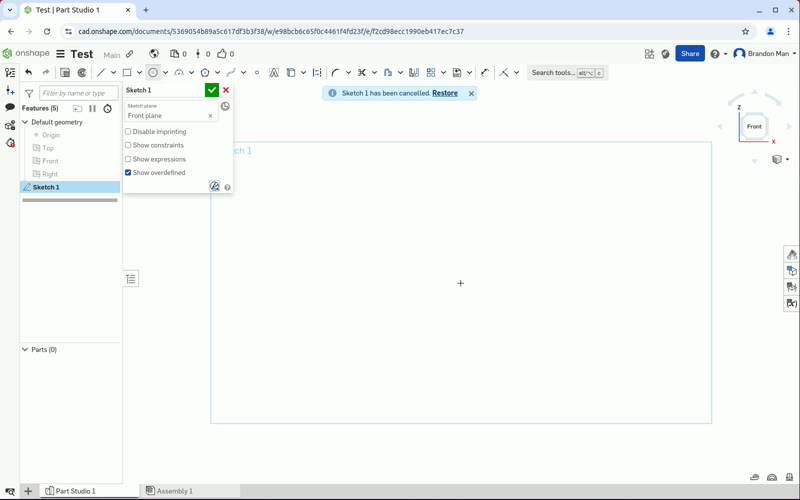
click(460, 282)
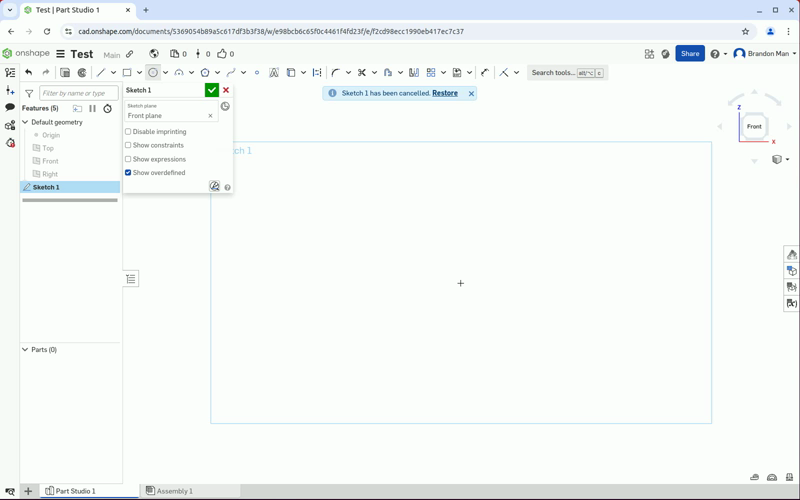
key_up(shift)
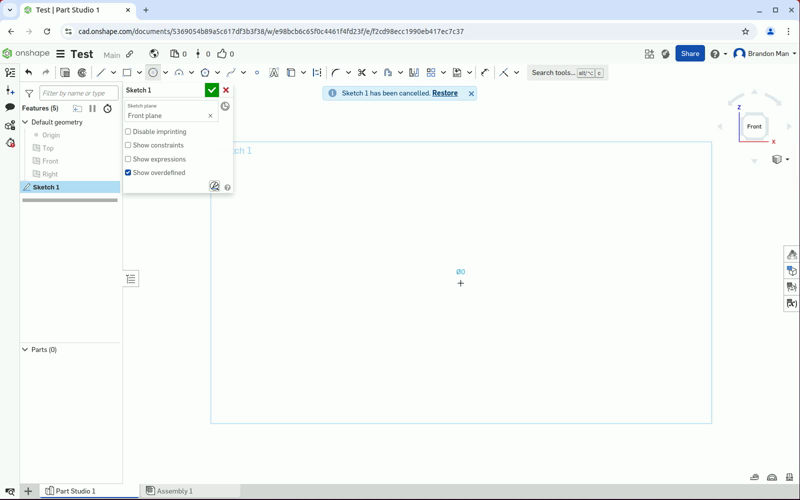
mouse_move(467, 282)
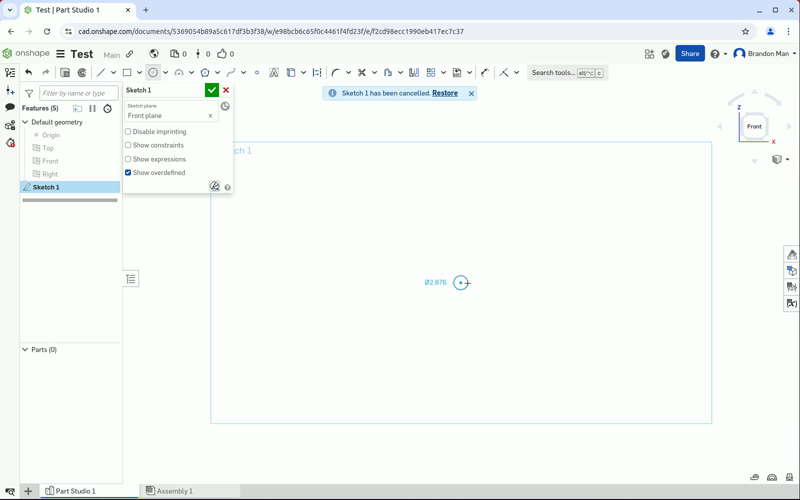
click(467, 282)
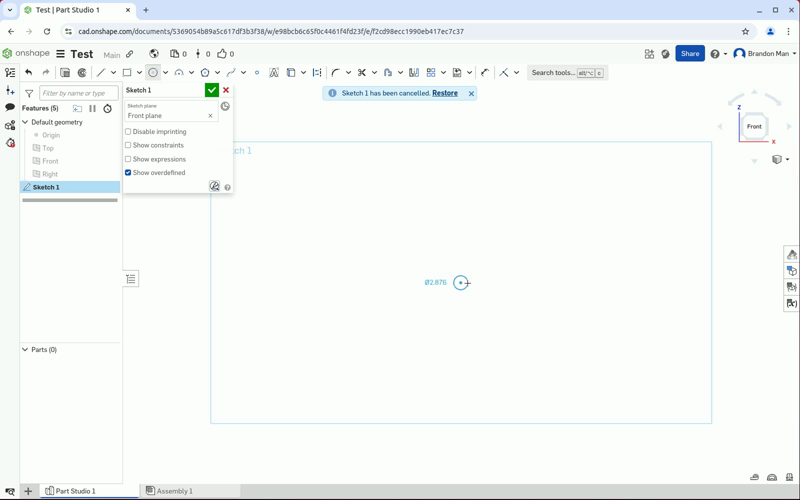
key(esc)
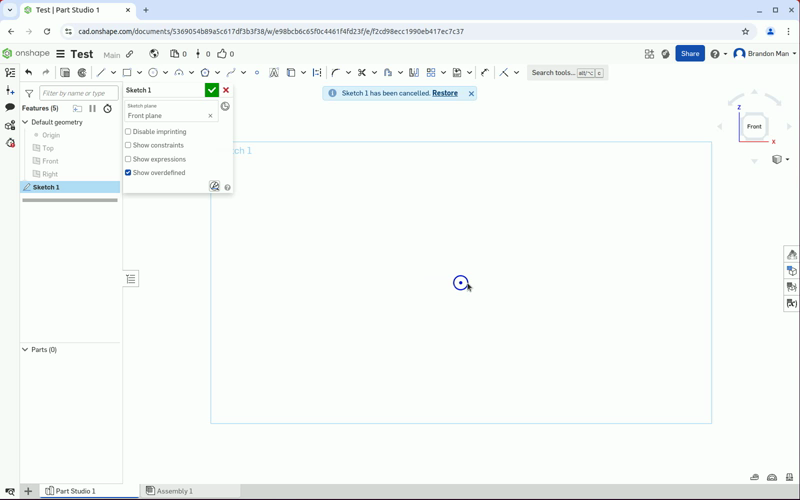
mouse_move(462, 277)
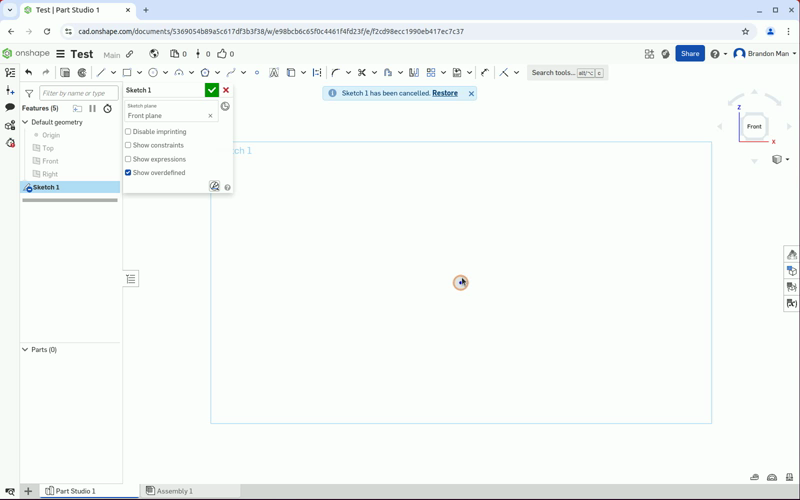
scroll(6)
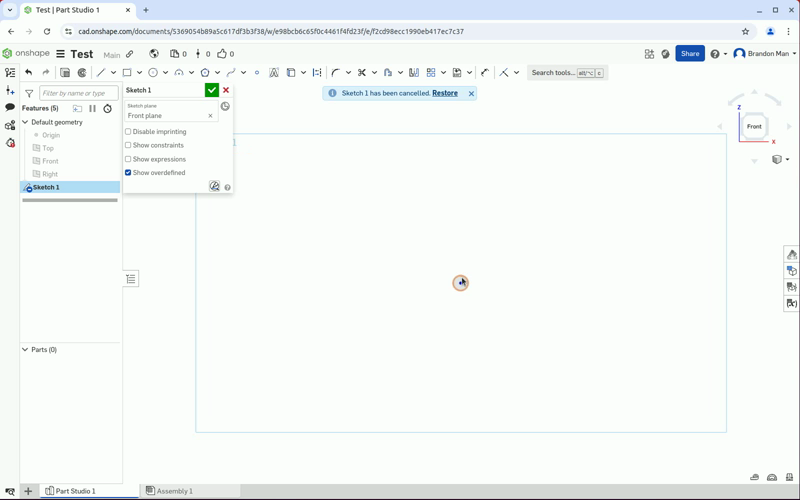
scroll(6)
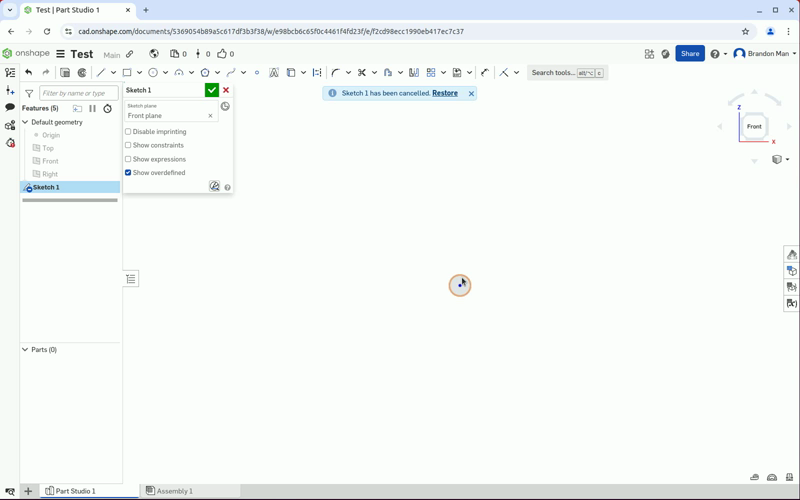
scroll(6)
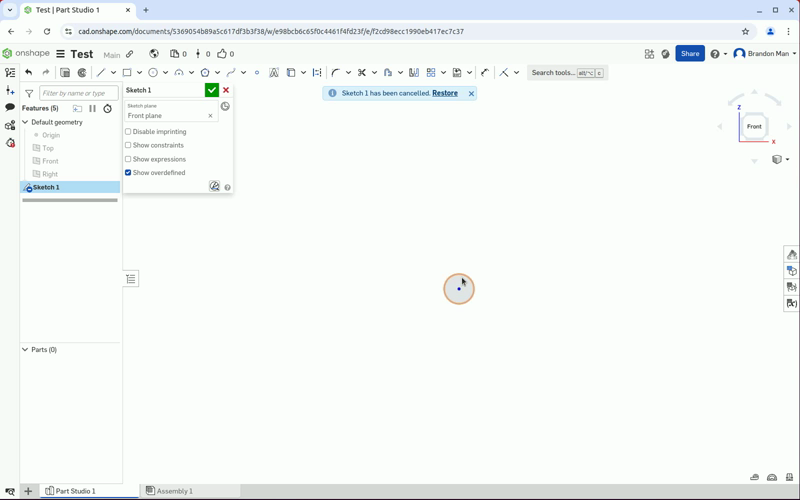
scroll(6)
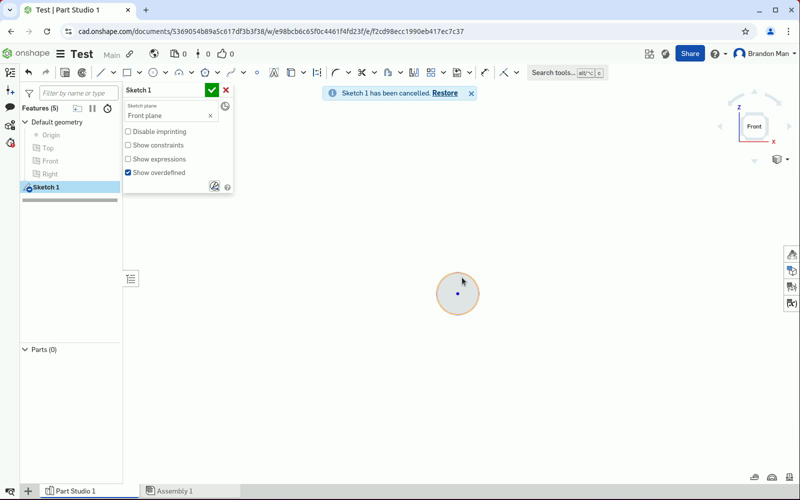
scroll(6)
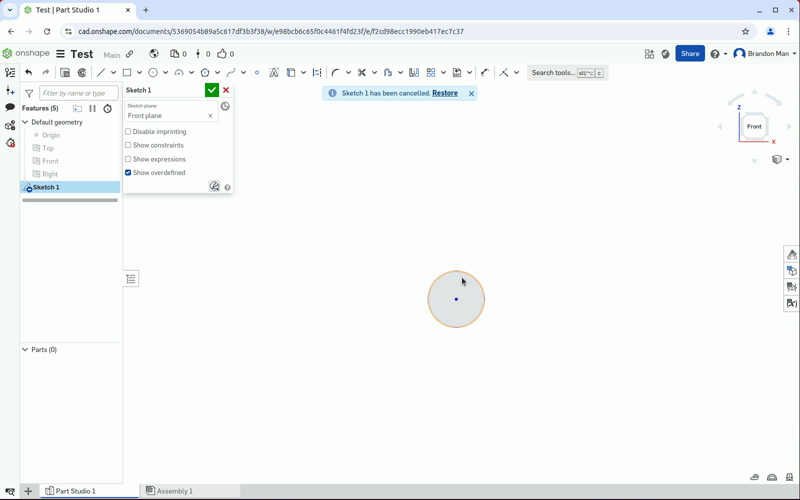
scroll(6)
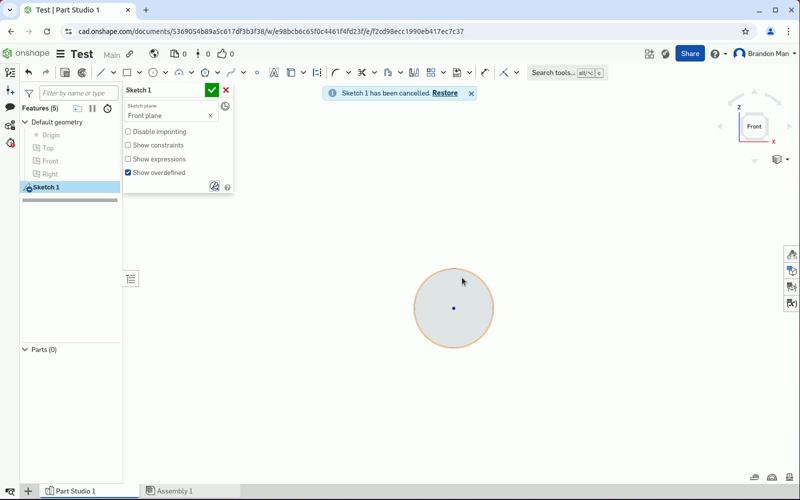
scroll(6)
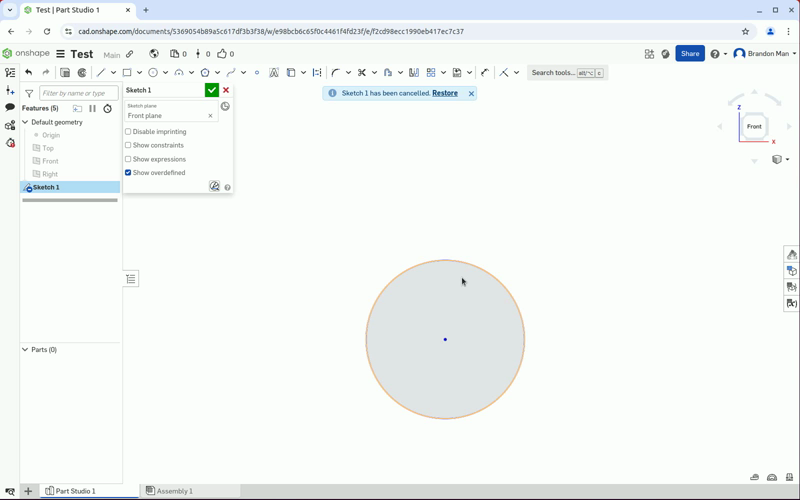
click(462, 277)
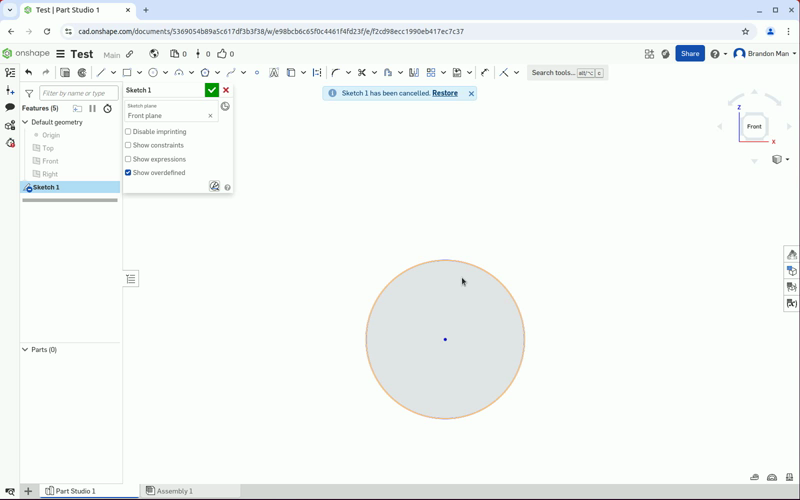
scroll(-6)
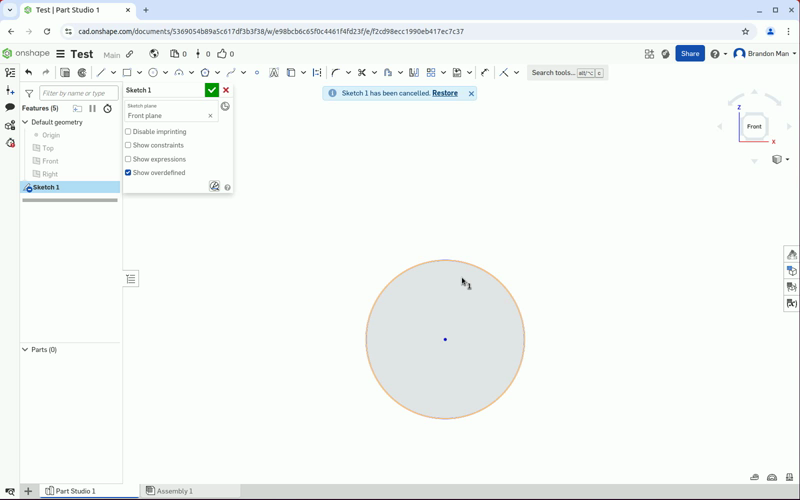
scroll(-6)
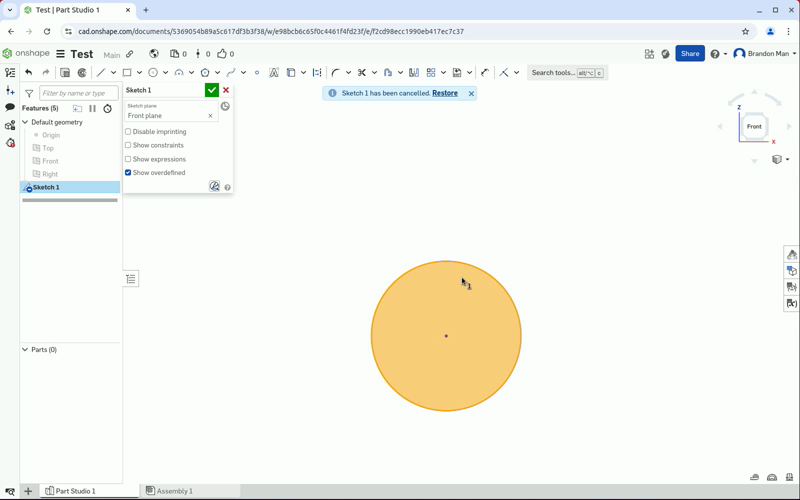
scroll(-6)
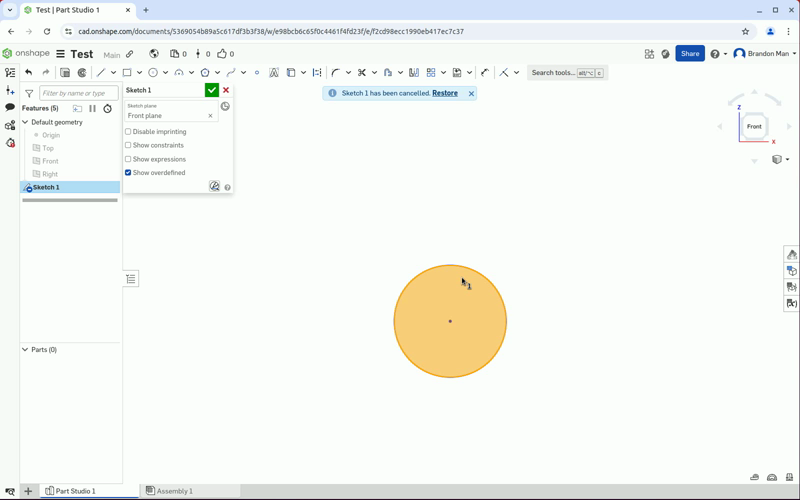
scroll(-6)
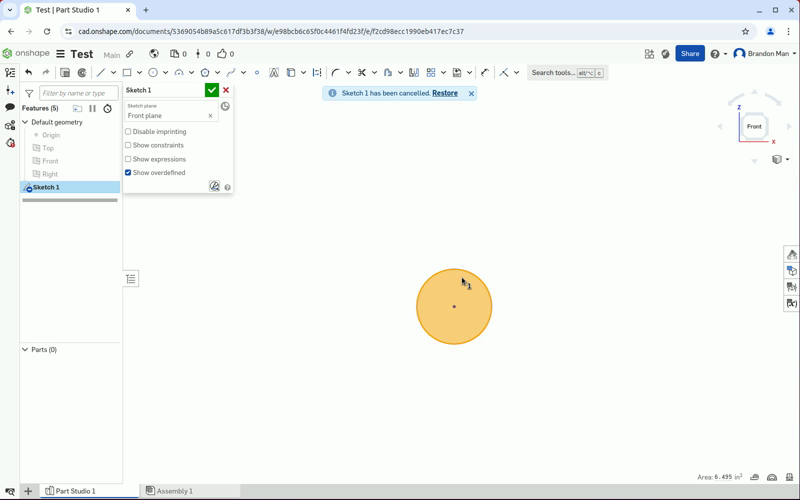
scroll(-6)
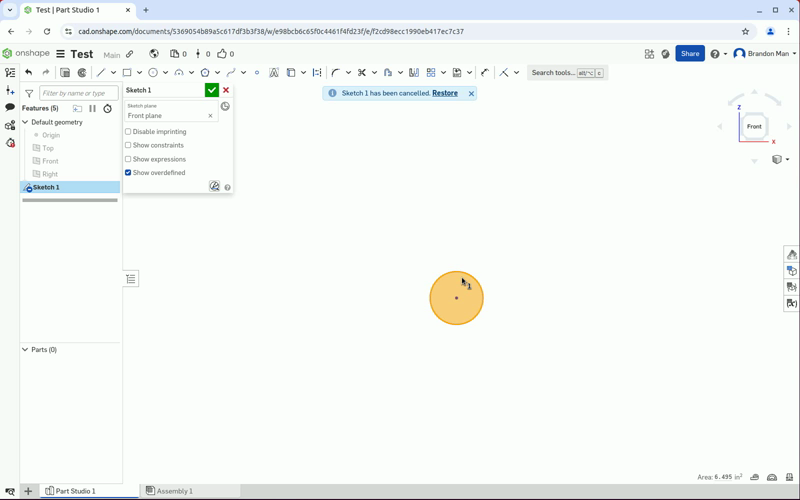
scroll(-6)
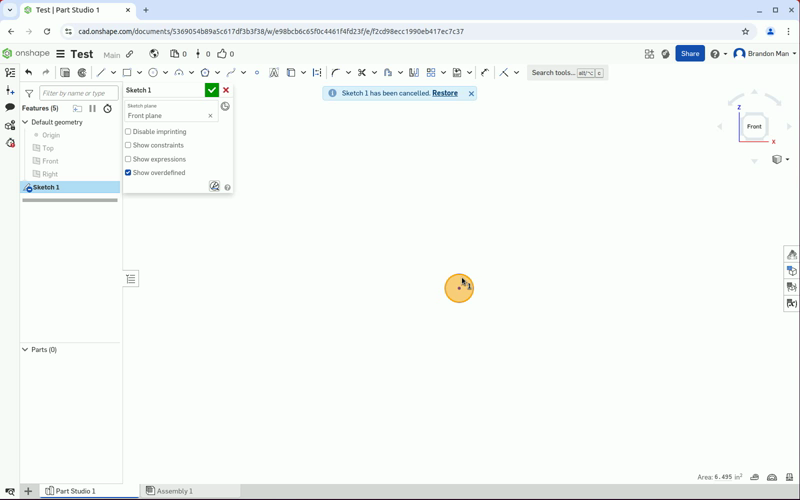
scroll(-6)
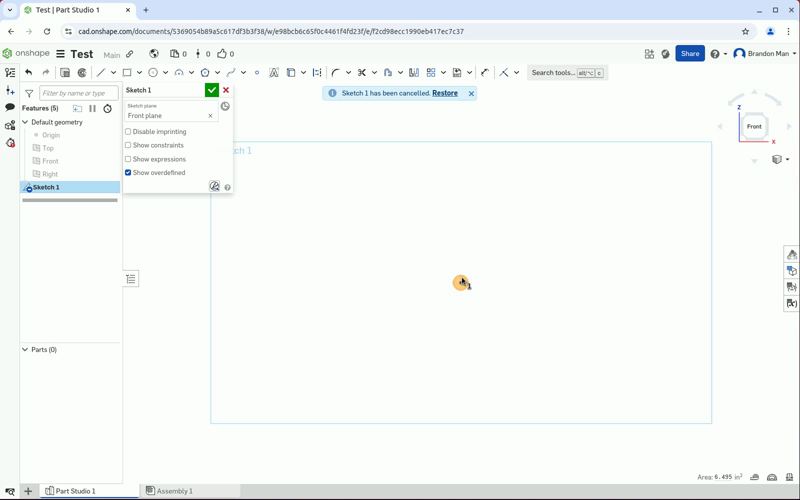
mouse_move(73, 352)
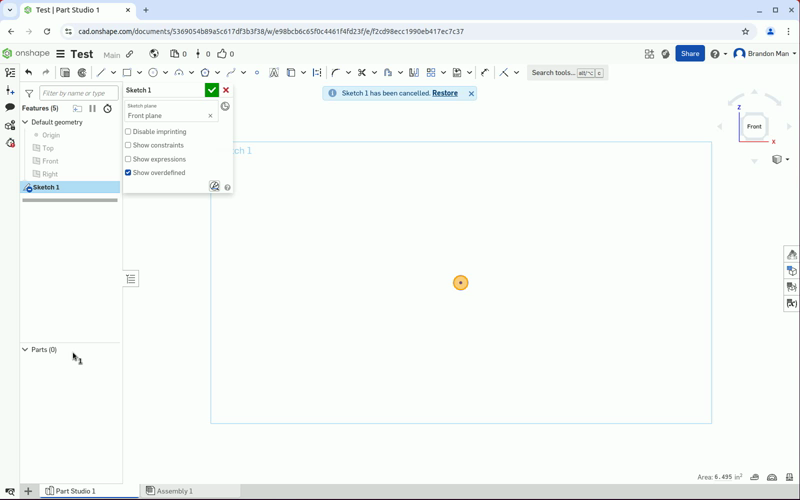
key(shift+y)
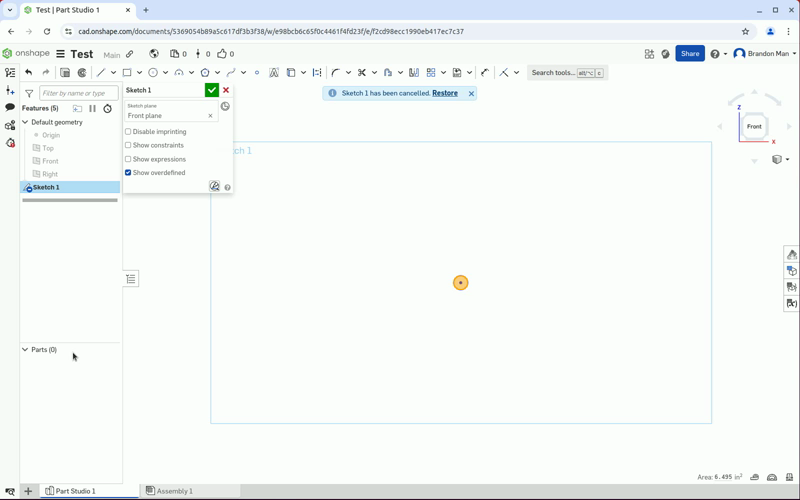
key(shift+e)
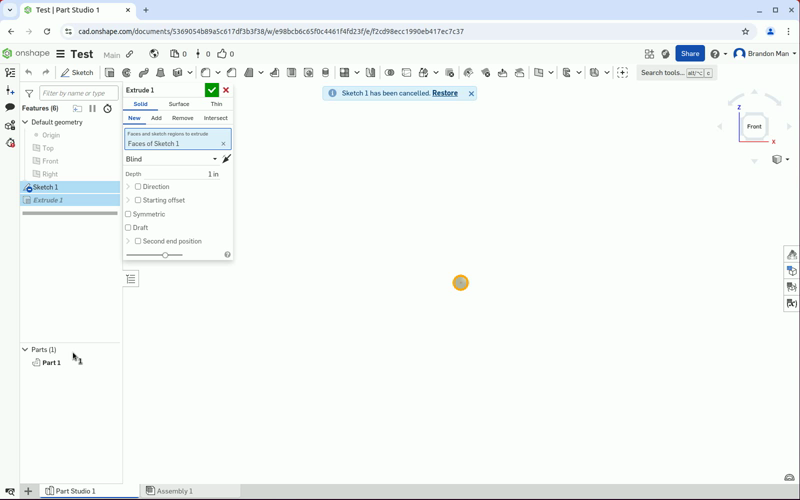
mouse_move(143, 106)
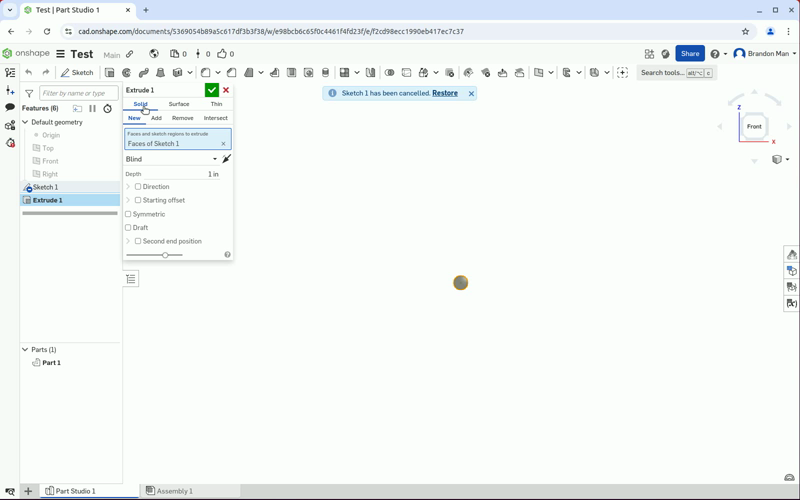
click(143, 106)
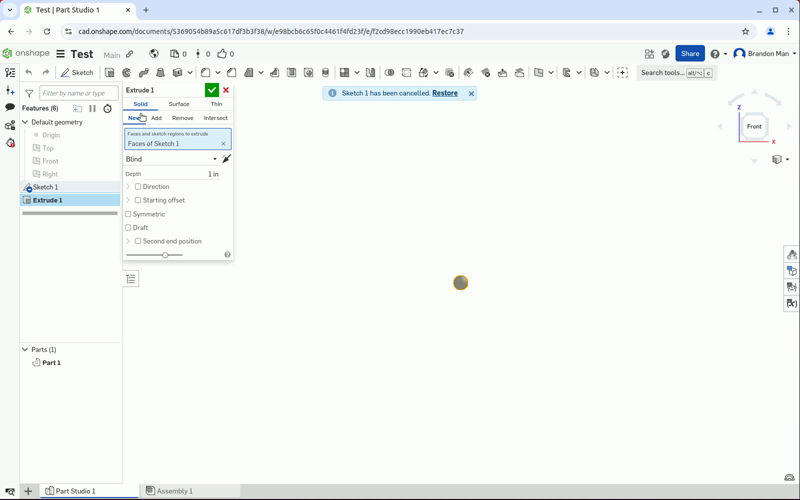
mouse_move(137, 120)
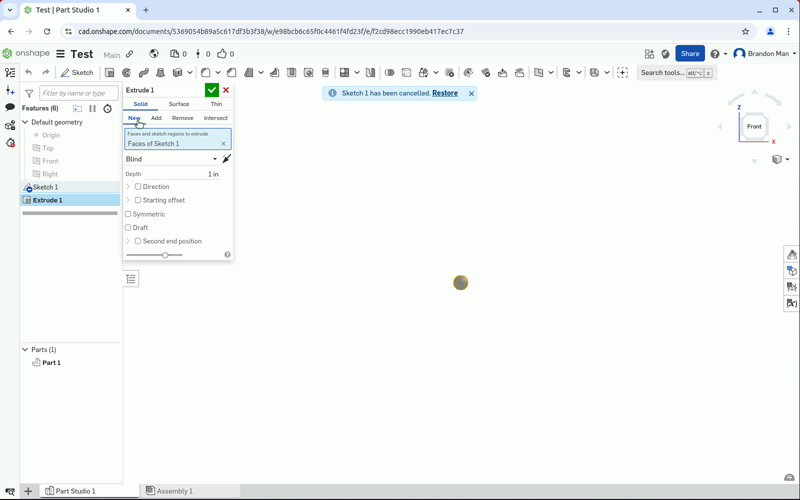
click(137, 120)
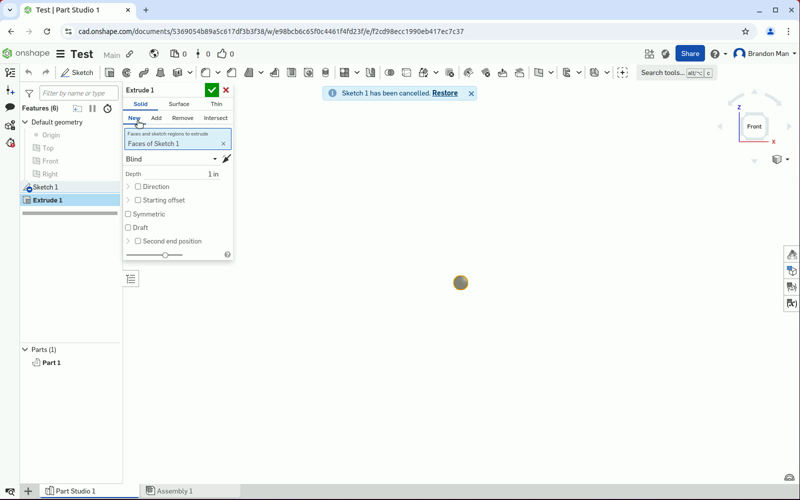
key(tab, 4)
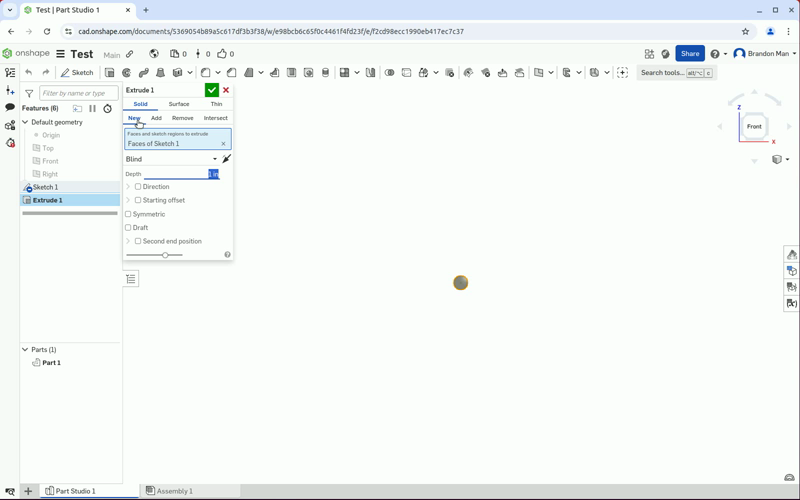
text(5.296)
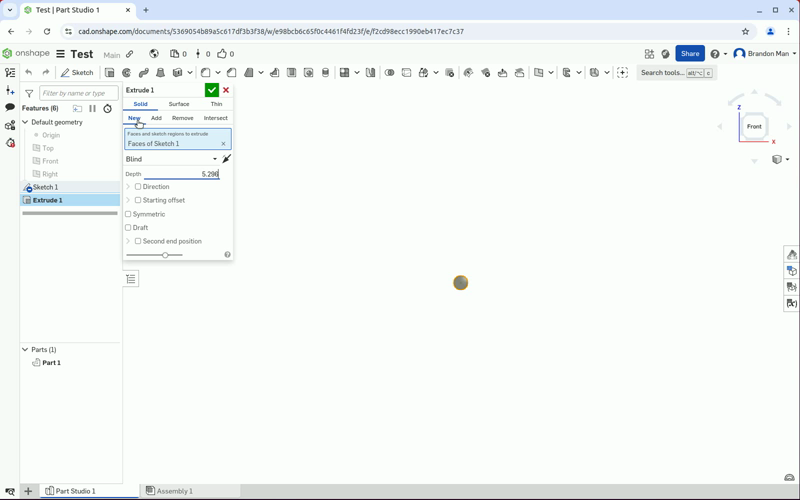
key(enter)
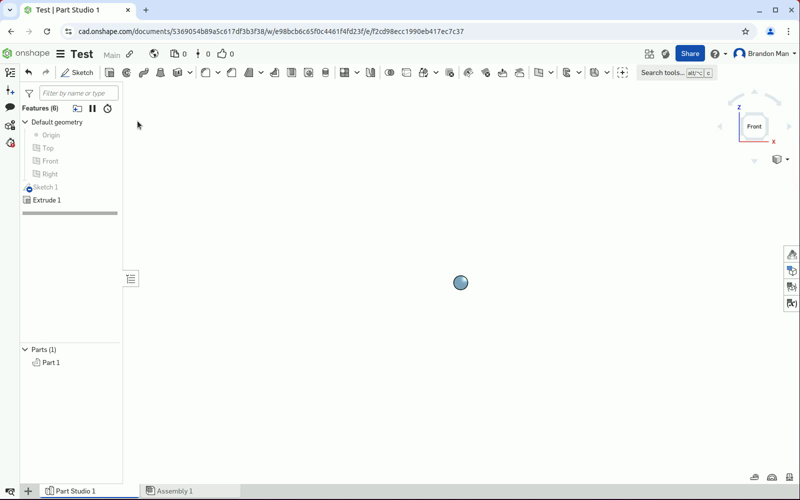
key(shift+h)
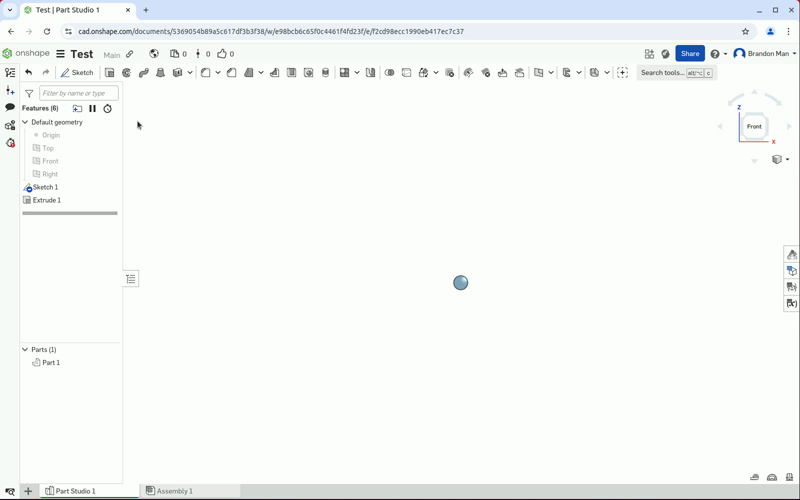
key(shift+h)
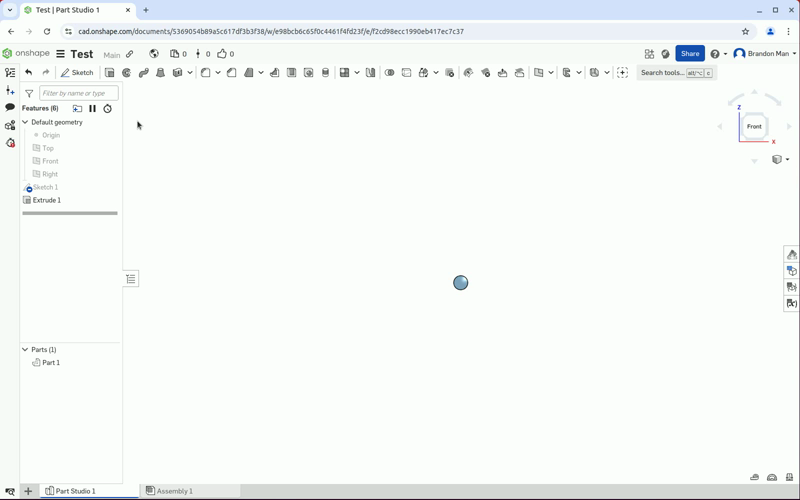
mouse_move(73, 189)
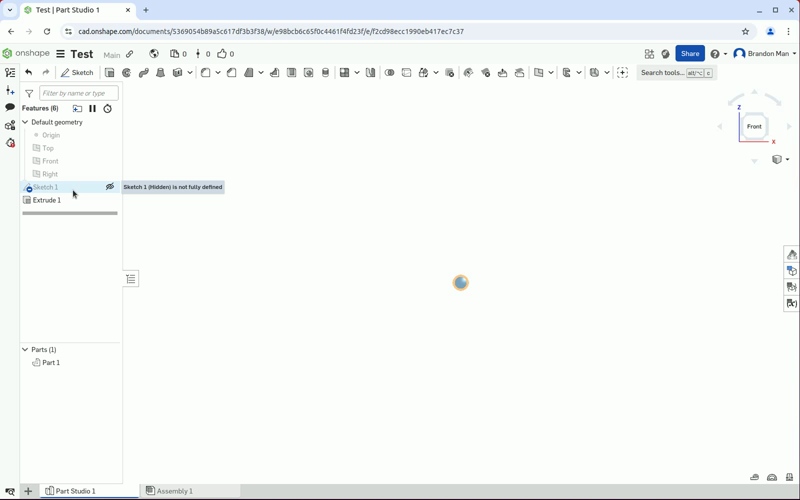
click(73, 189)
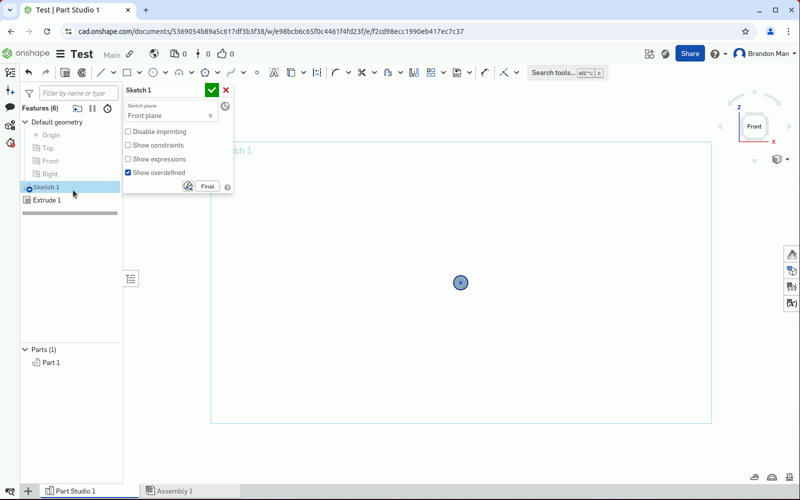
mouse_move(229, 92)
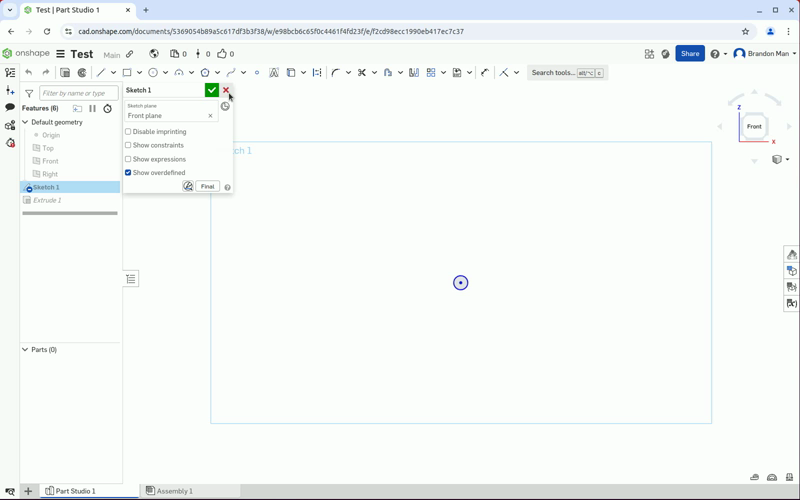
click(229, 92)
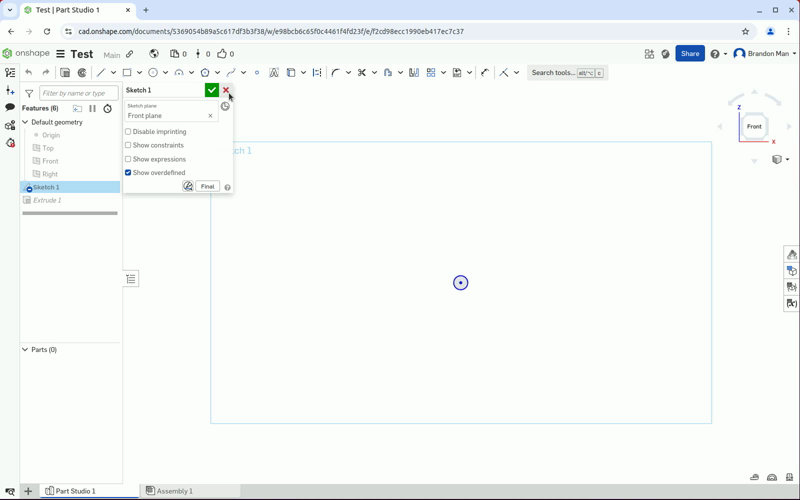
key(shift+s)
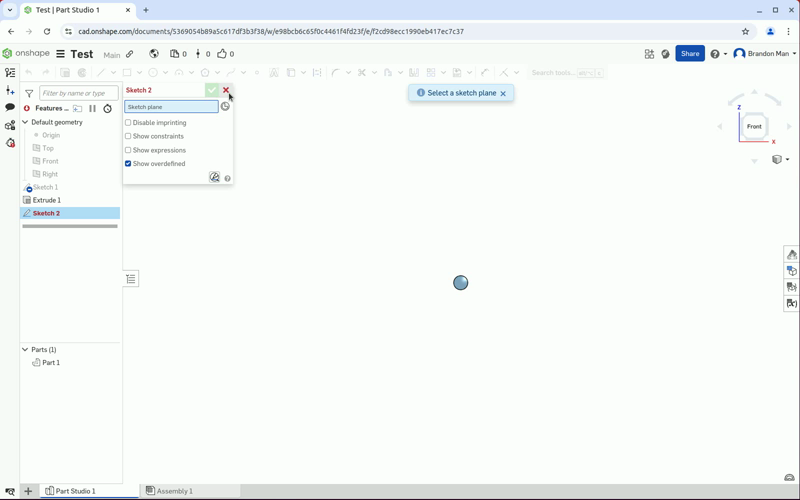
mouse_move(73, 163)
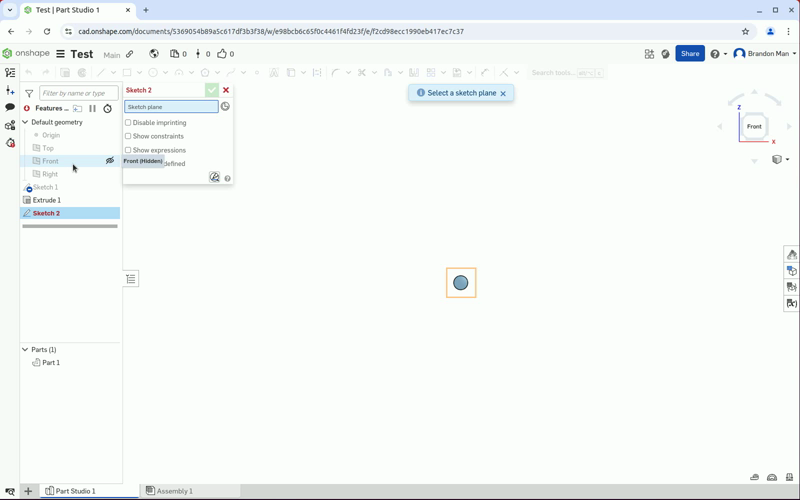
click(73, 163)
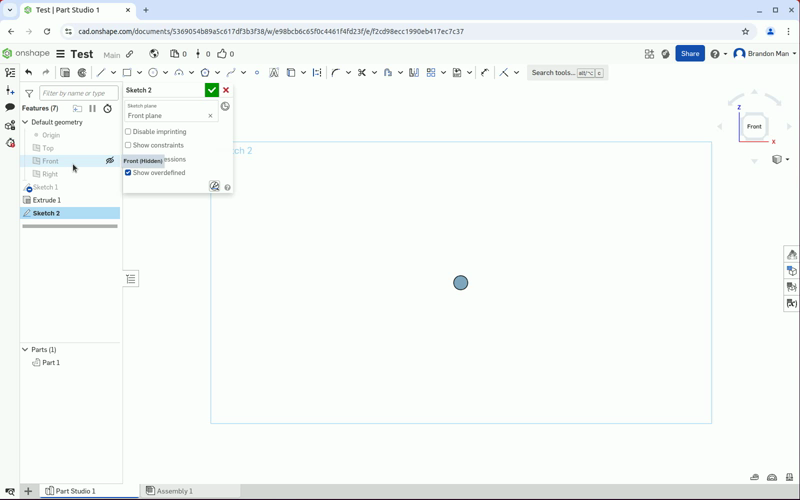
mouse_move(73, 352)
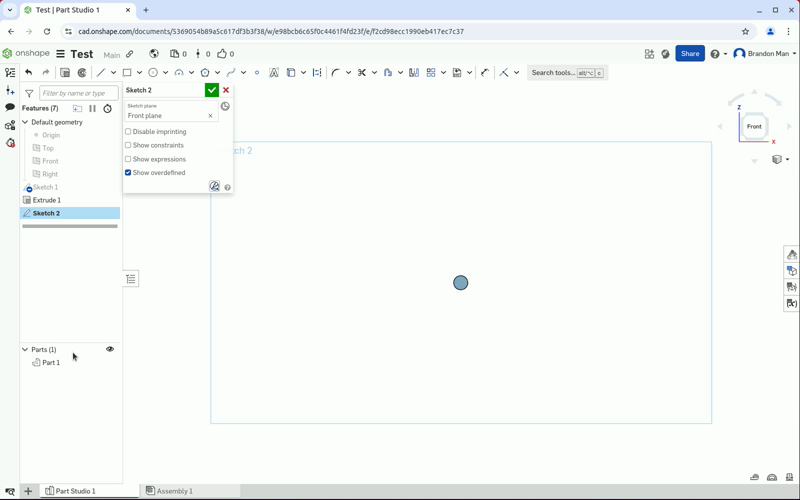
key(y)
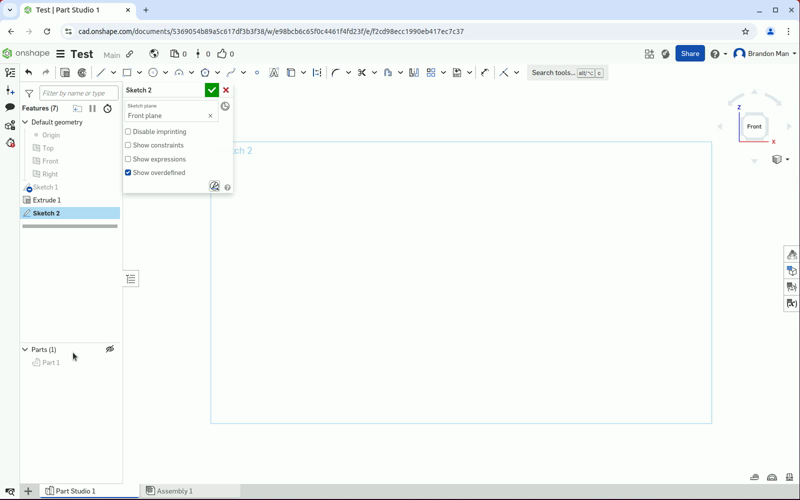
key(c)
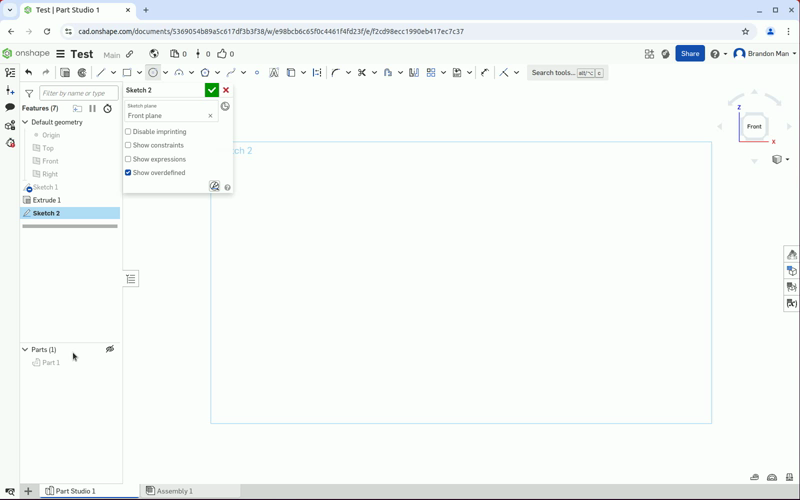
key_down(shift)
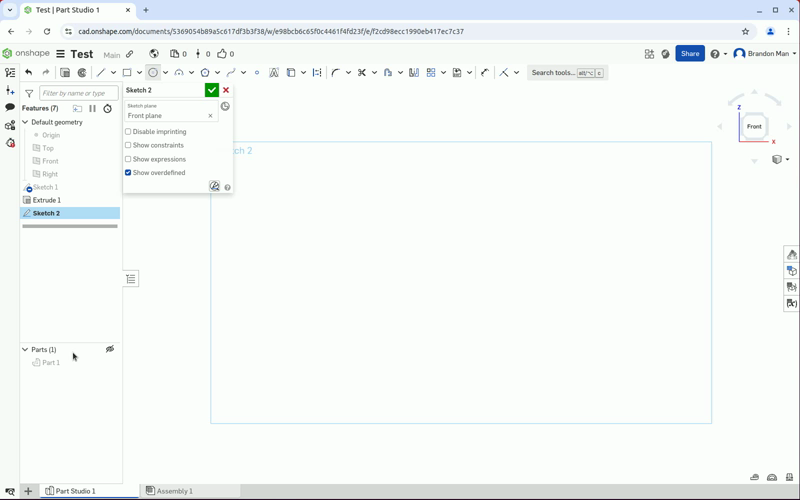
mouse_move(355, 282)
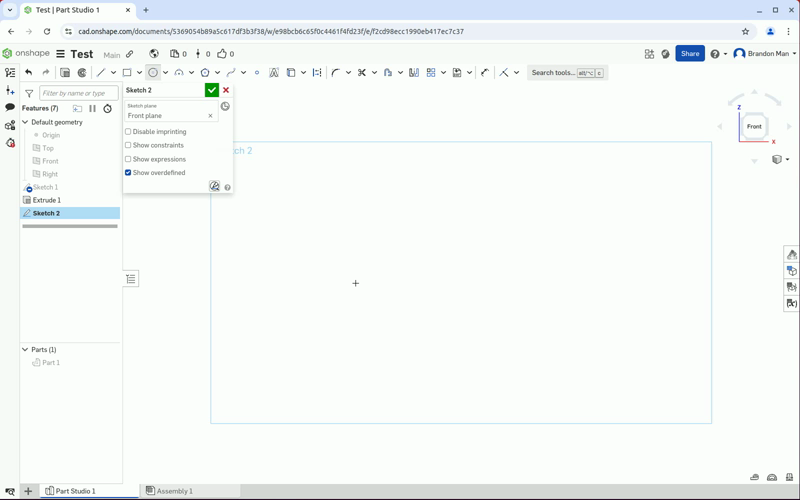
click(355, 282)
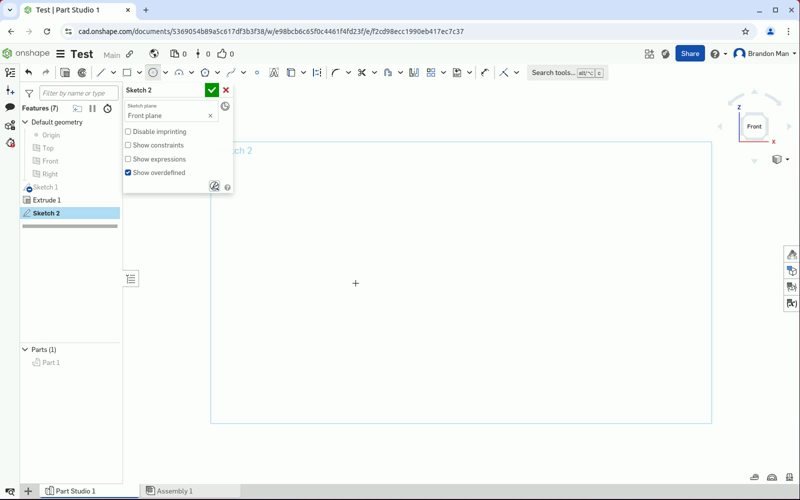
key_up(shift)
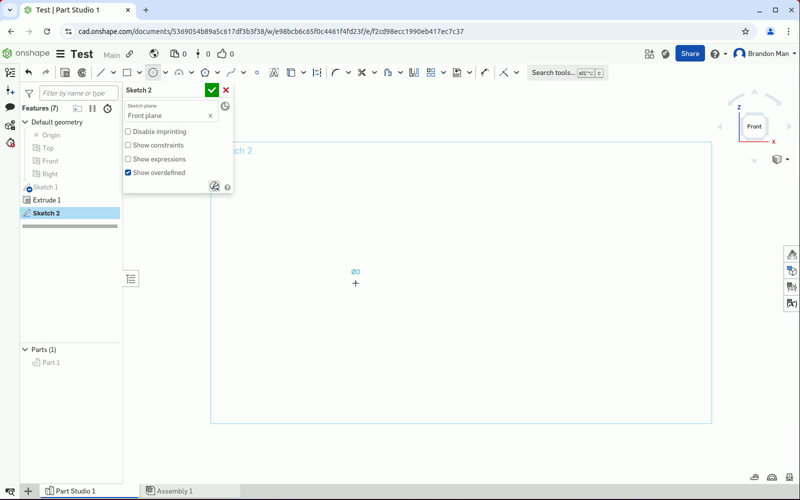
mouse_move(363, 282)
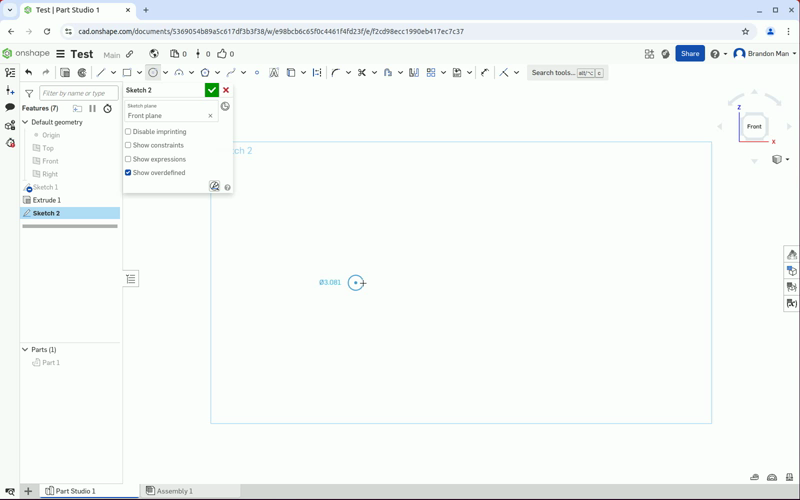
click(363, 282)
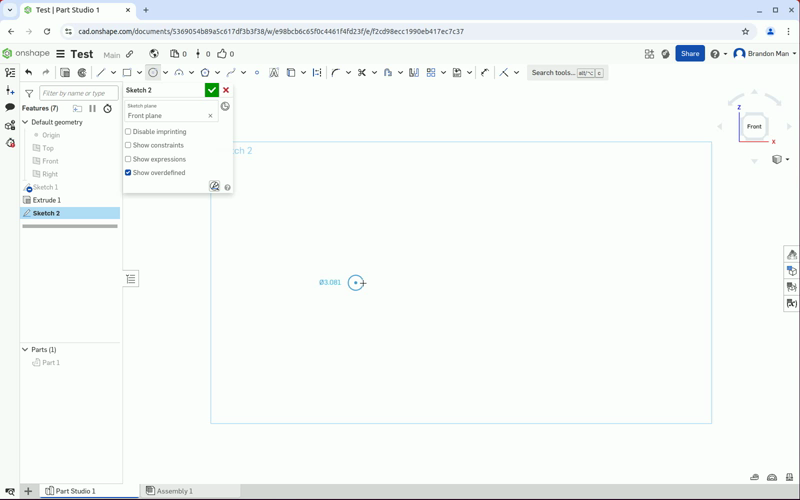
key(esc)
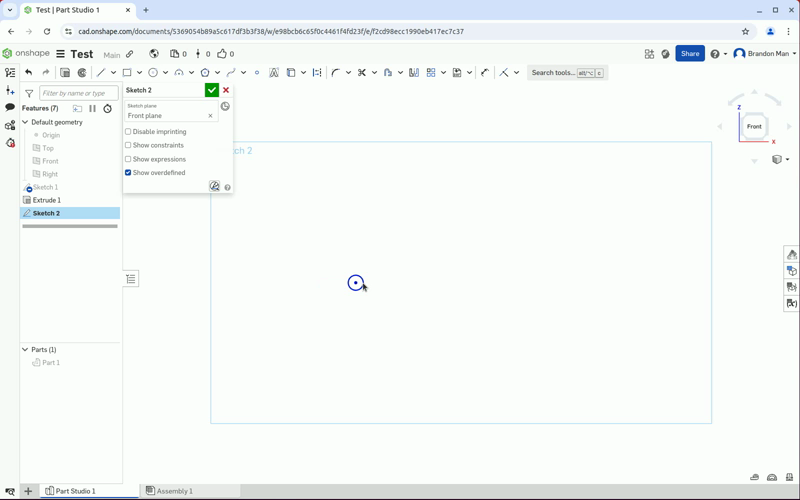
mouse_move(357, 278)
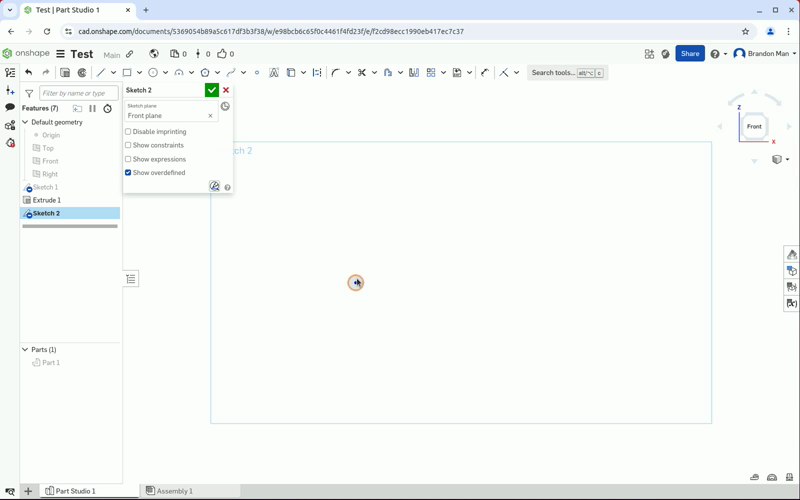
scroll(6)
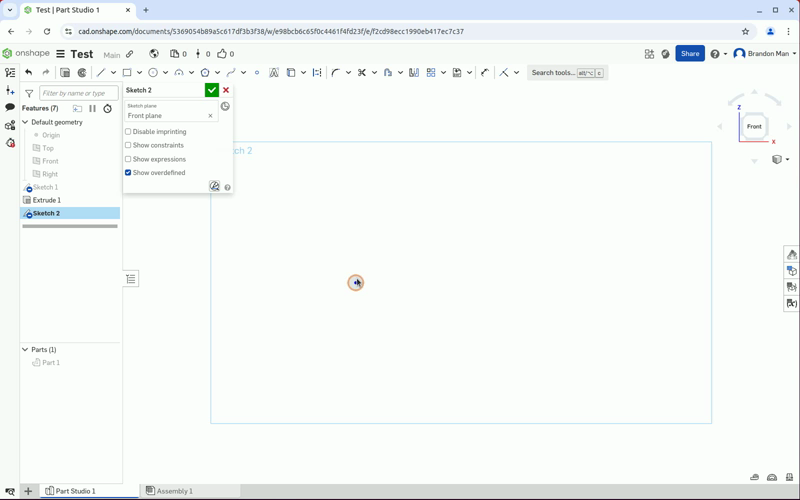
scroll(6)
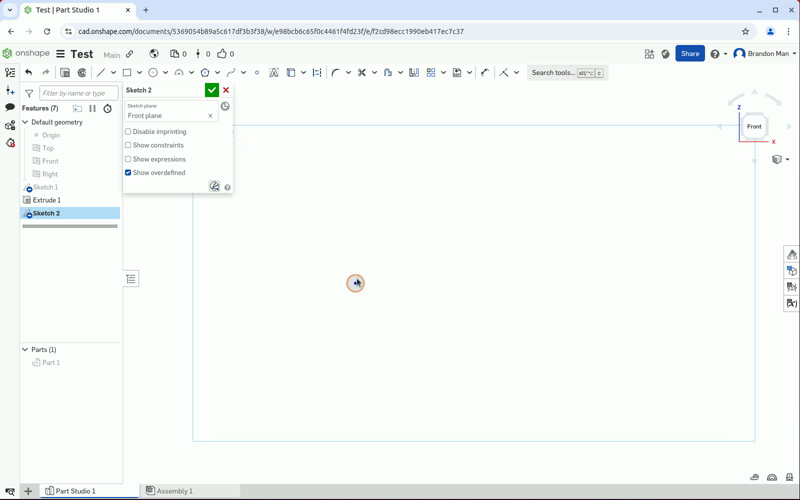
scroll(6)
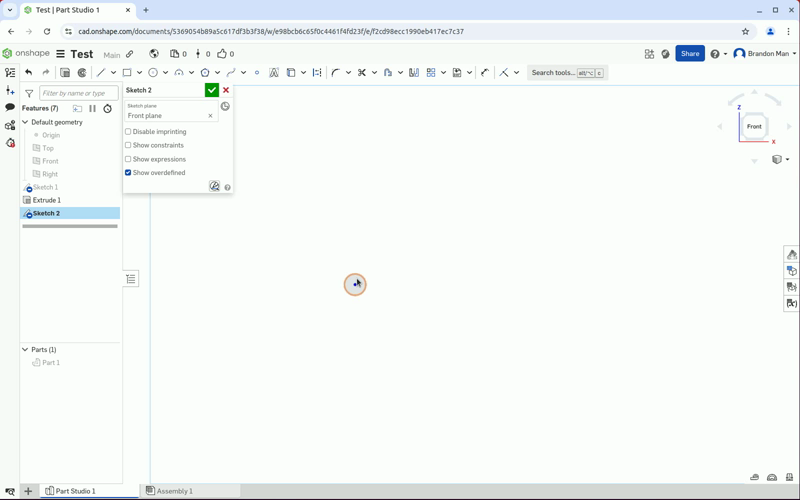
scroll(6)
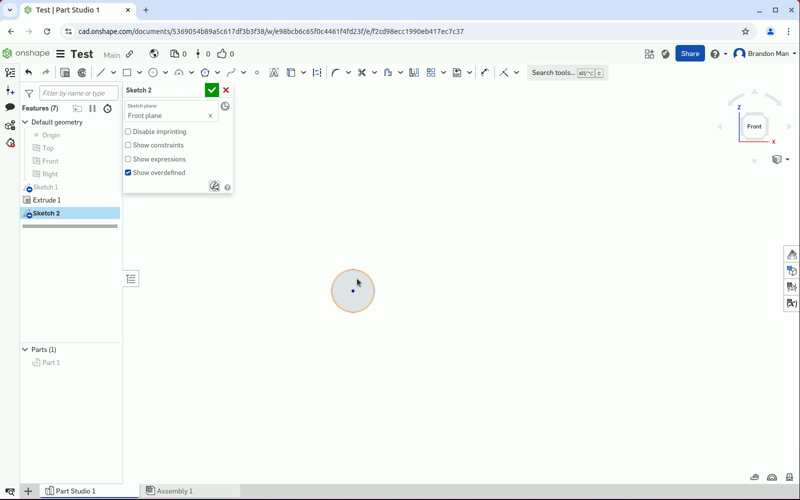
scroll(6)
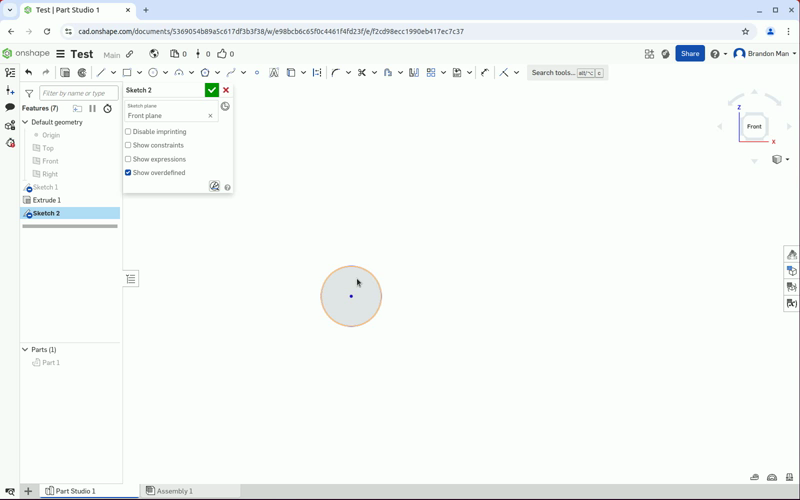
scroll(6)
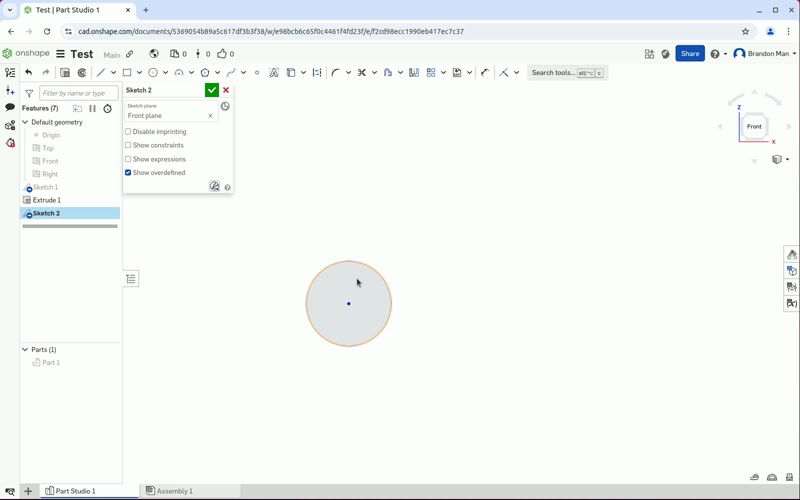
scroll(6)
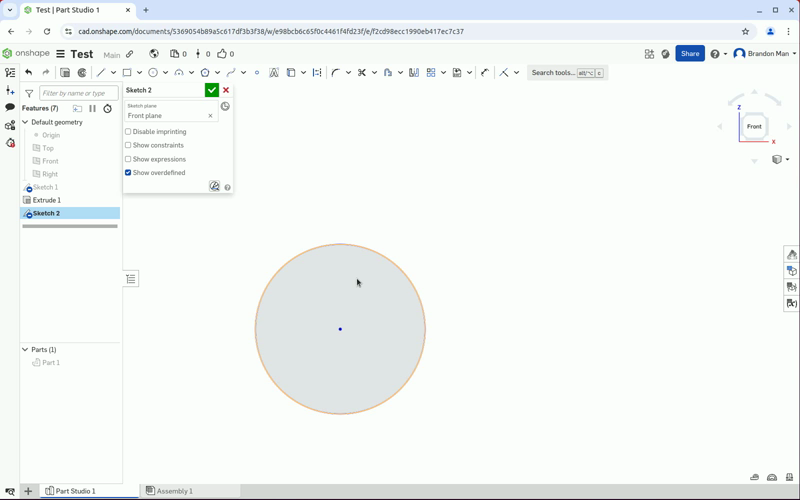
click(357, 278)
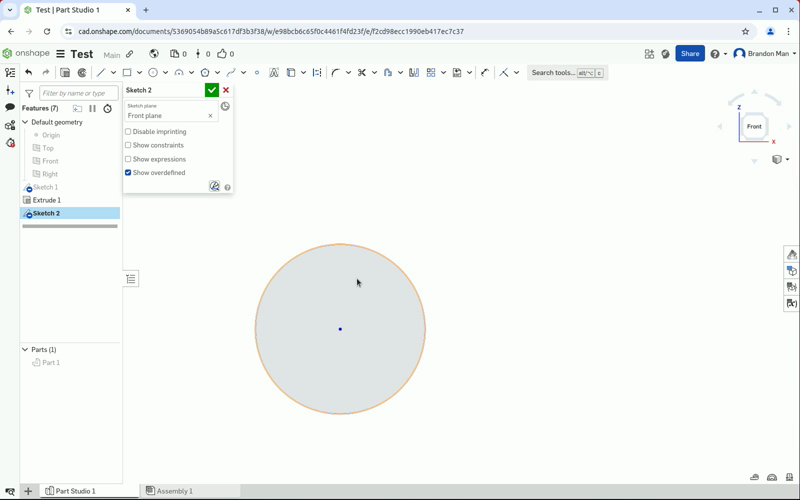
scroll(-6)
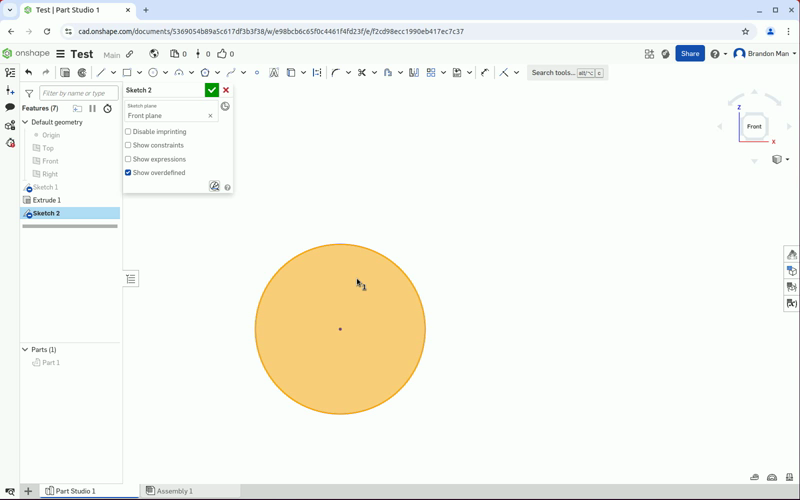
scroll(-6)
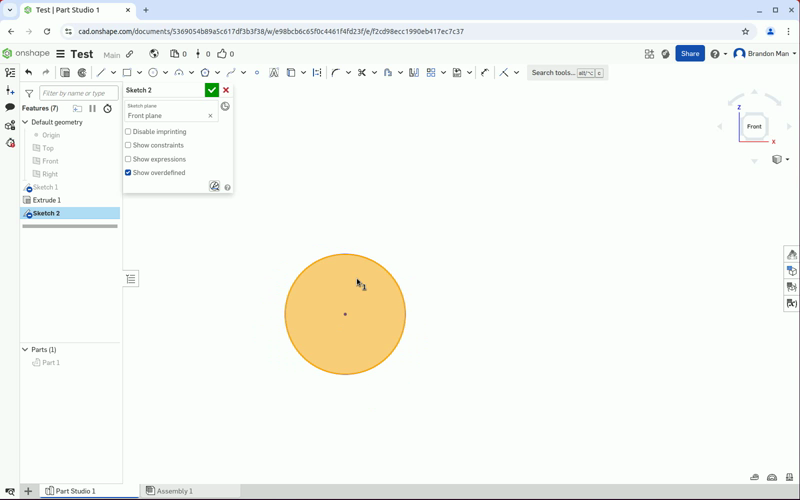
scroll(-6)
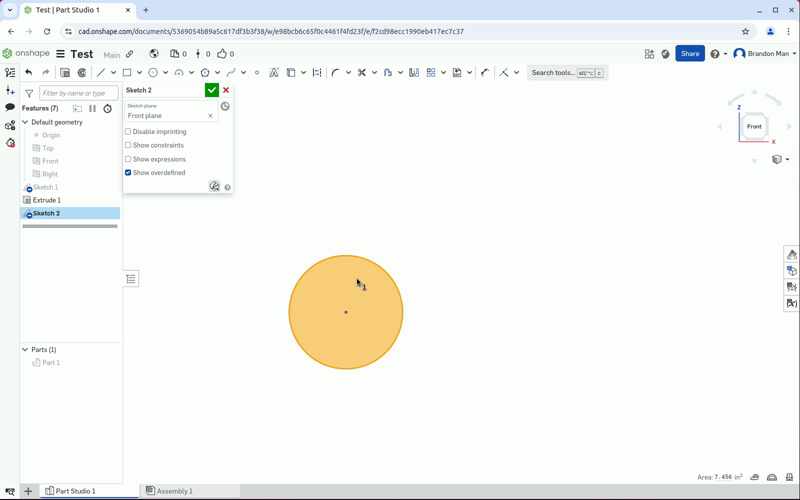
scroll(-6)
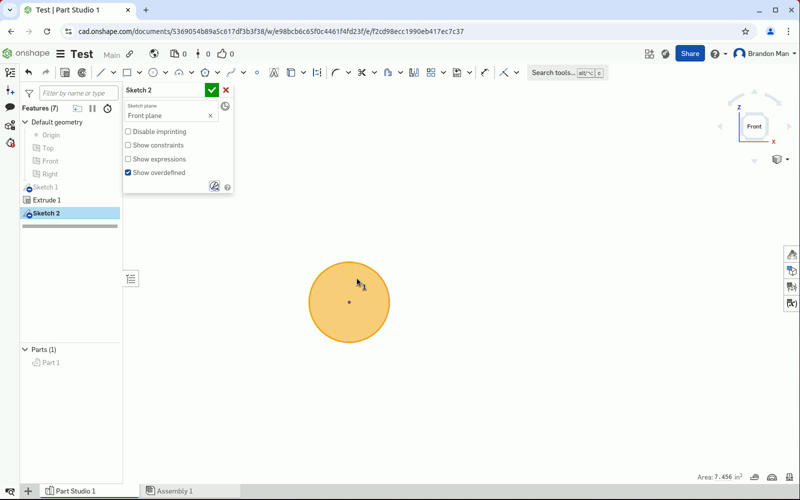
scroll(-6)
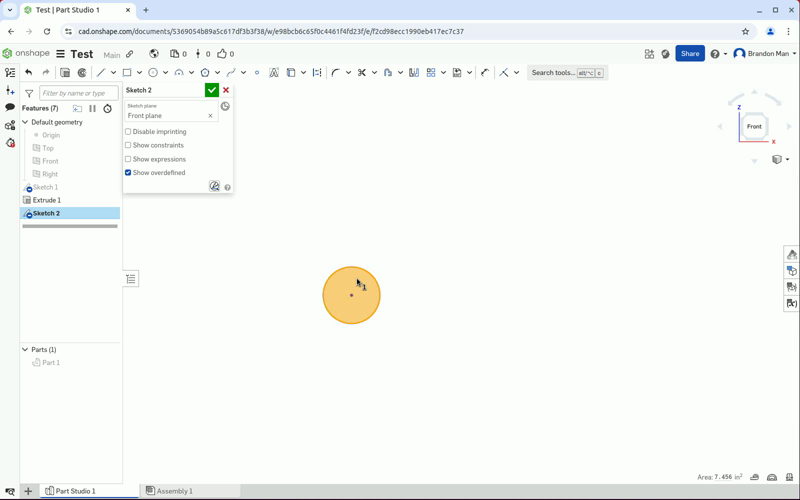
scroll(-6)
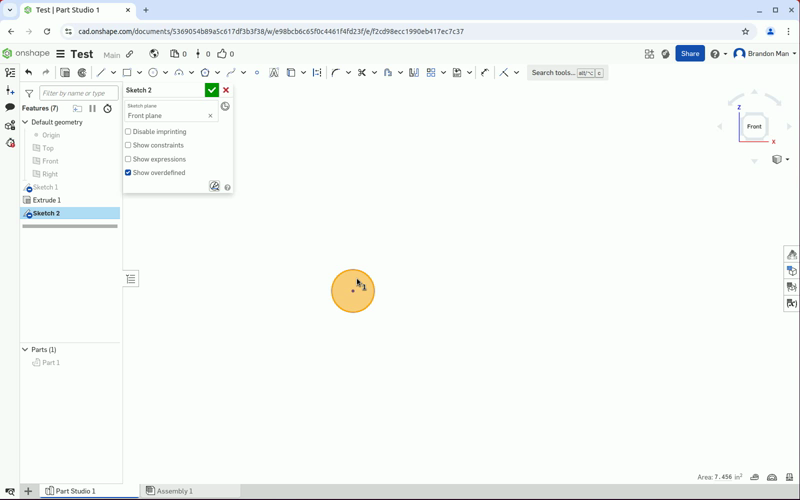
scroll(-6)
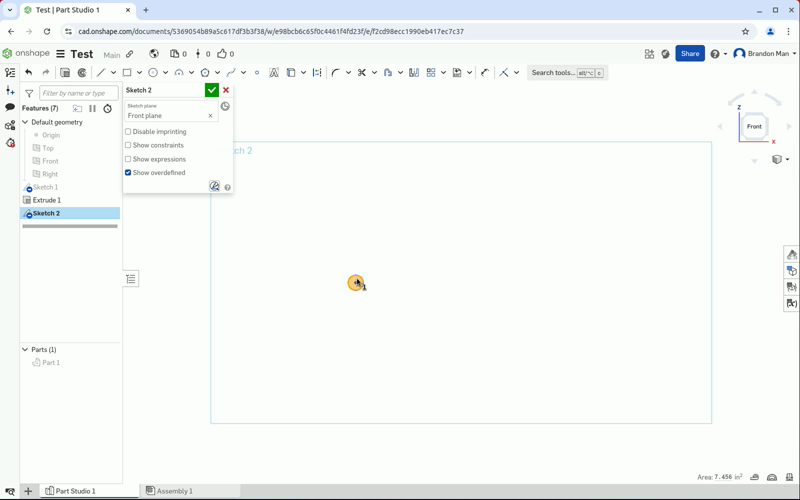
mouse_move(73, 352)
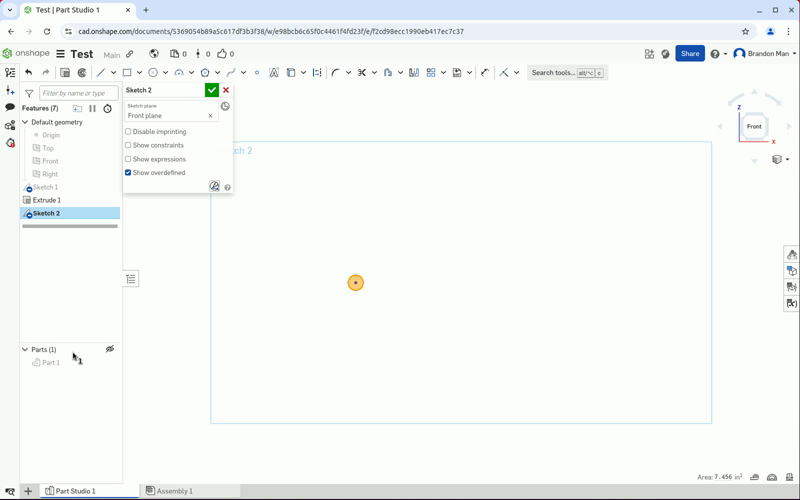
key(shift+y)
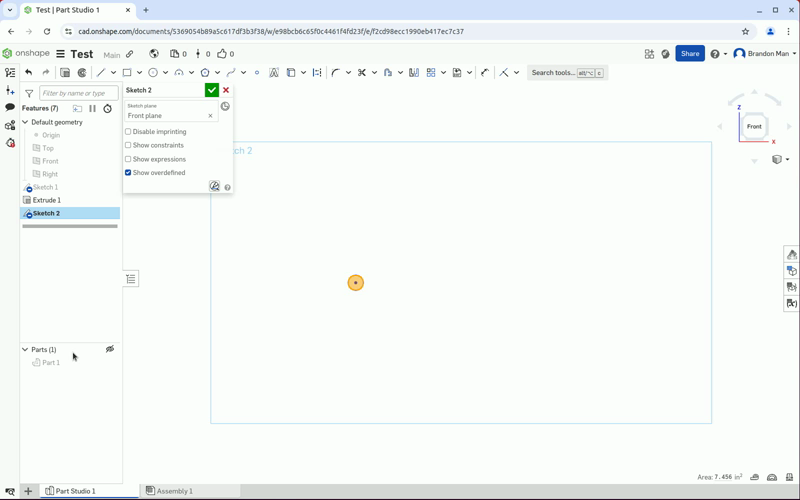
key(shift+e)
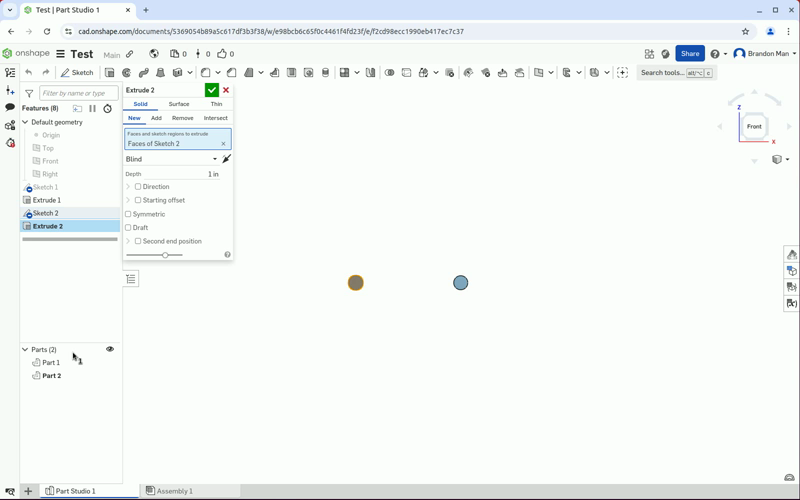
mouse_move(143, 106)
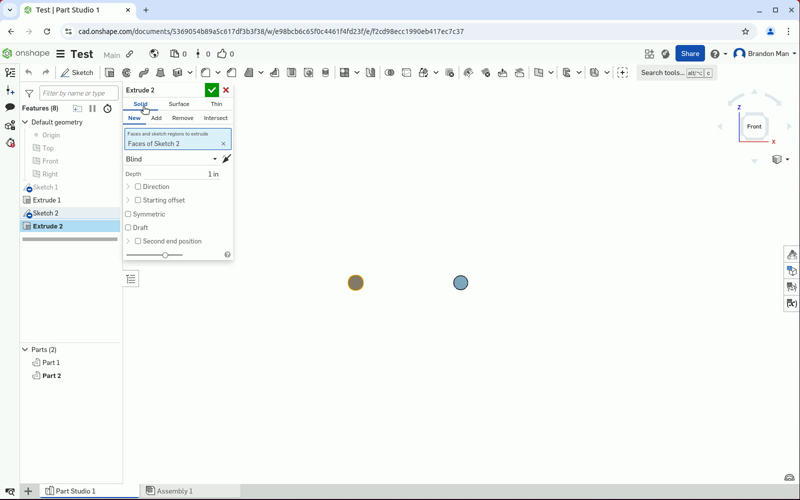
click(143, 106)
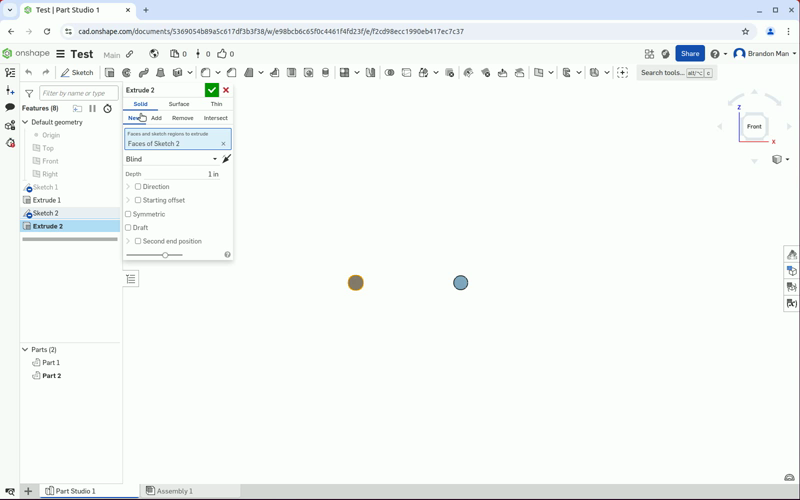
mouse_move(137, 120)
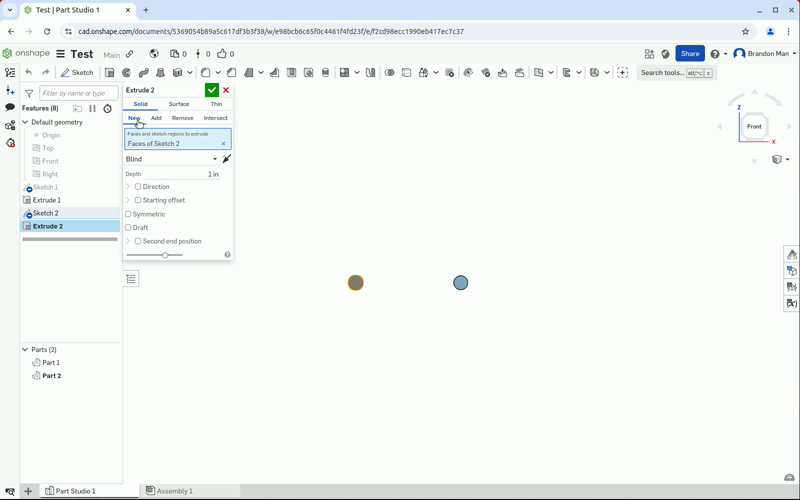
click(137, 120)
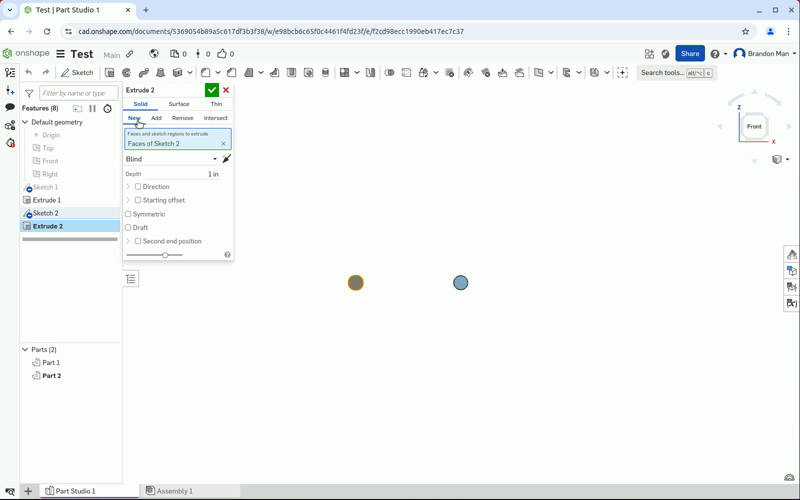
key(tab, 4)
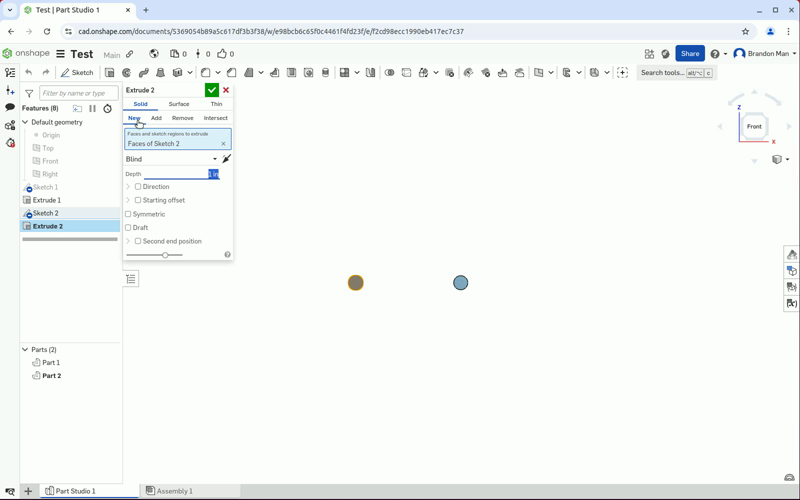
text(5.296)
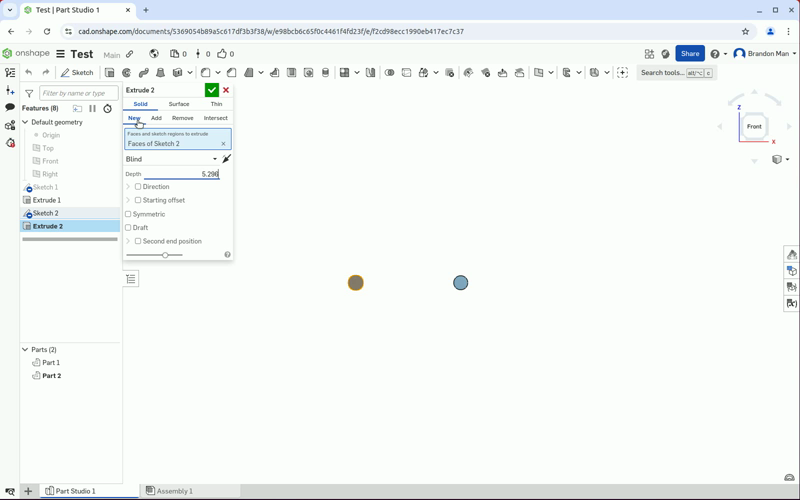
key(enter)
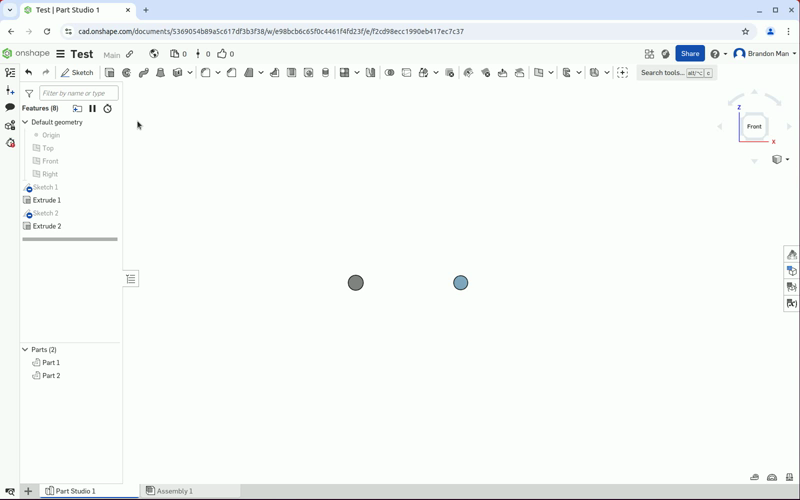
key(shift+h)
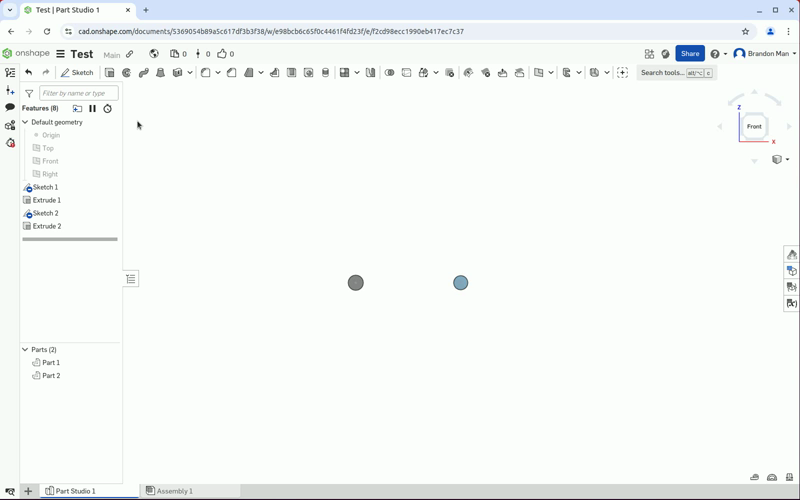
key(shift+h)
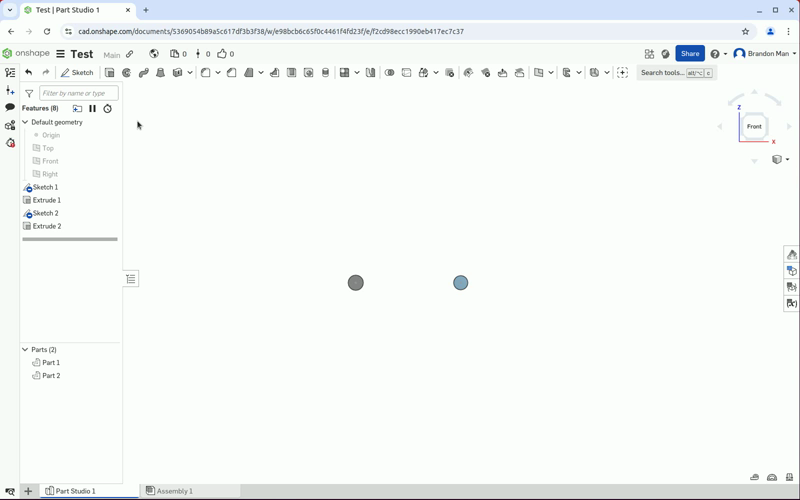
key(shift+7)
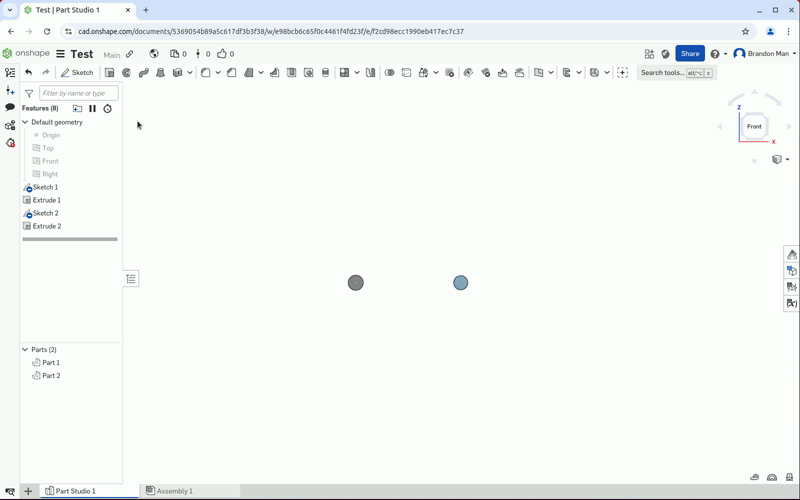
key(left, 2)
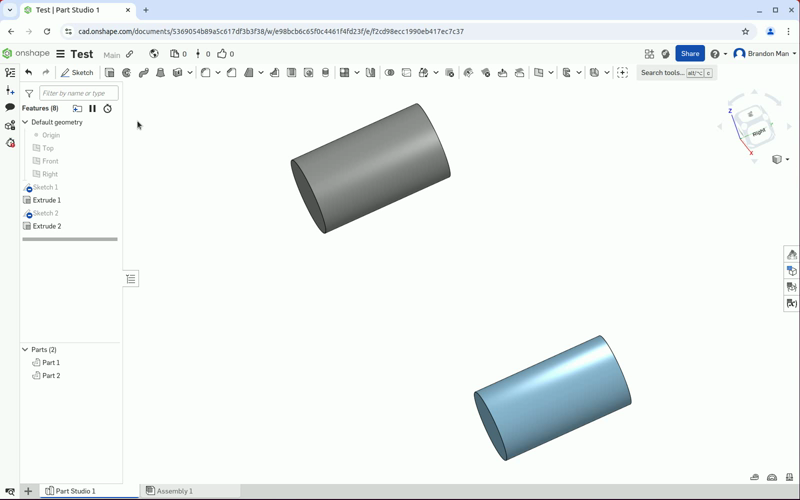
key(down, 2)
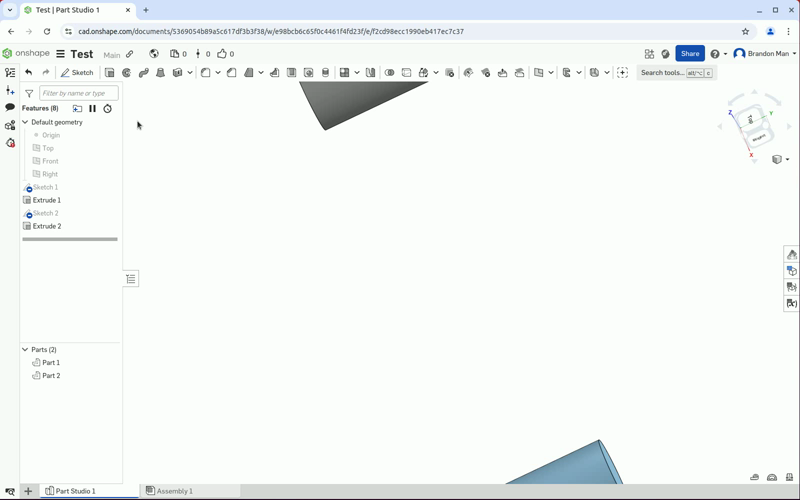
key(up, 2)
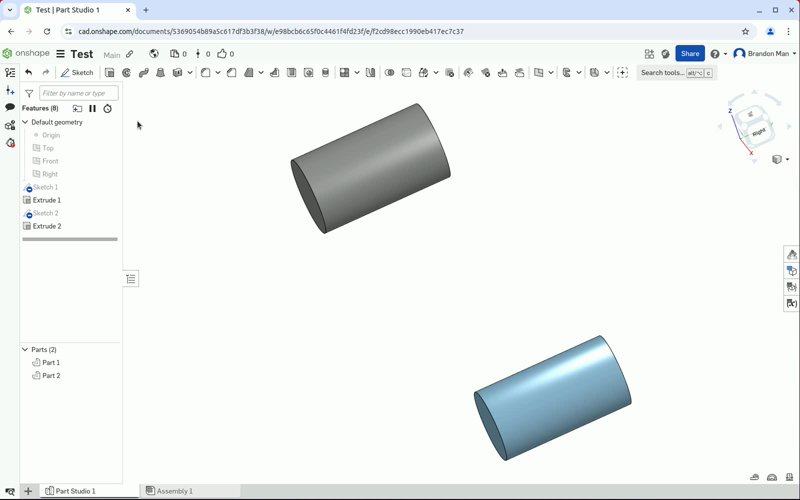
key(right, 2)
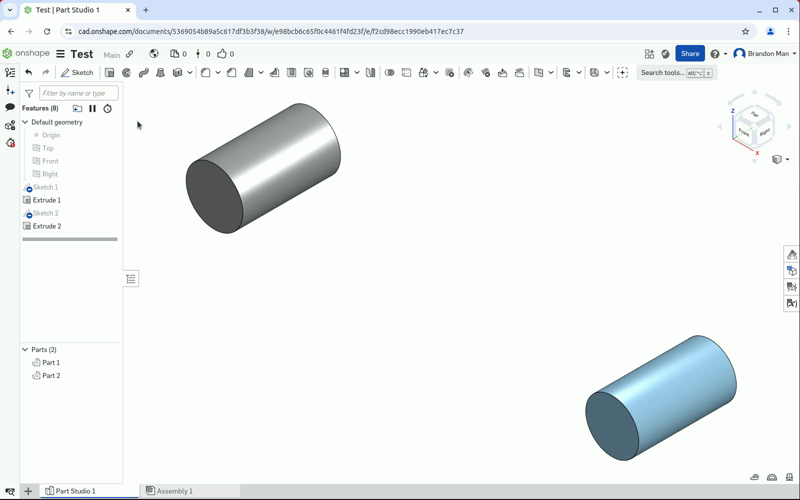
mouse_move(73, 189)
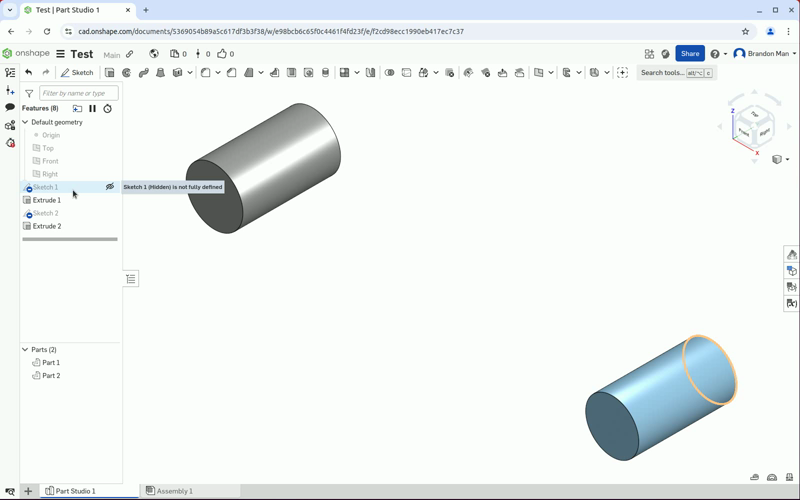
click(73, 189)